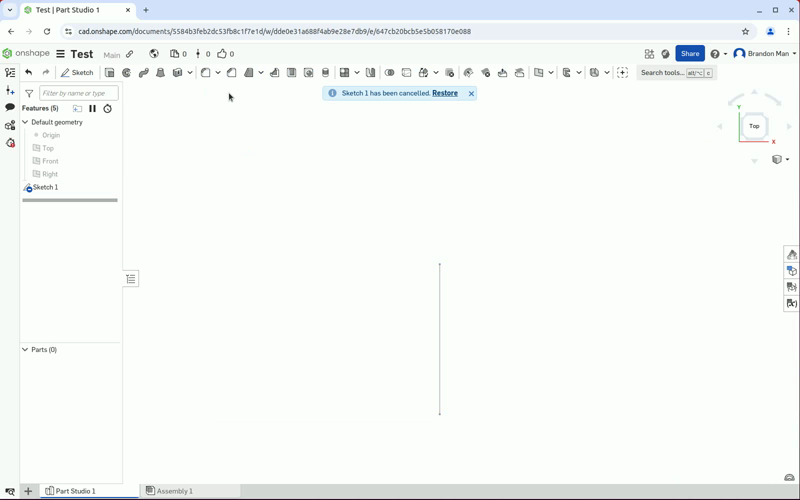
key(shift+h)
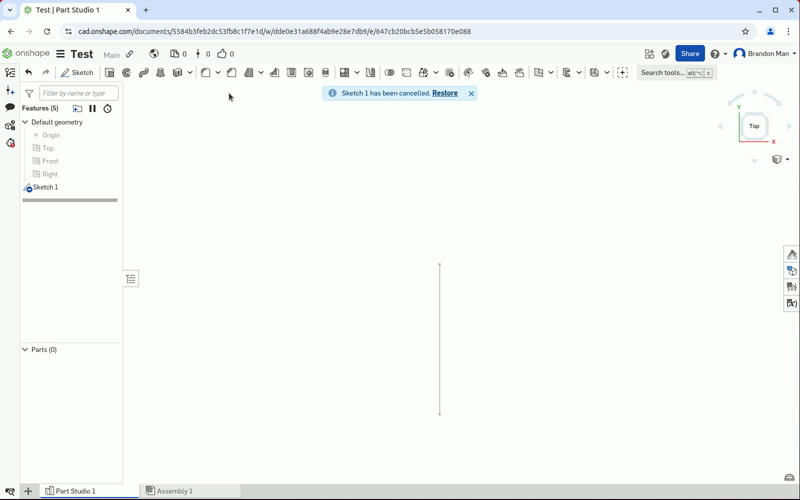
key(shift+s)
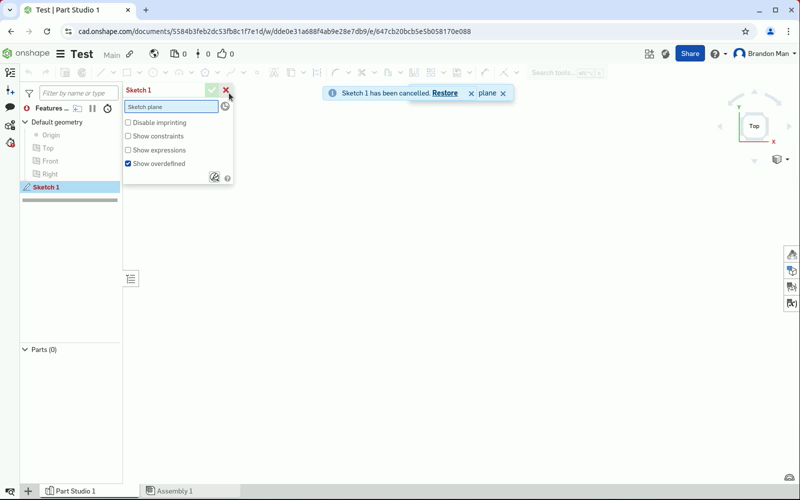
mouse_move(73, 150)
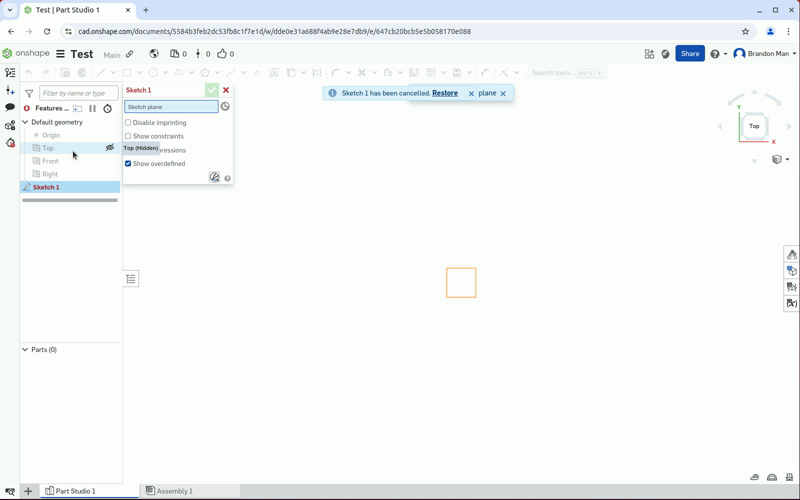
click(73, 150)
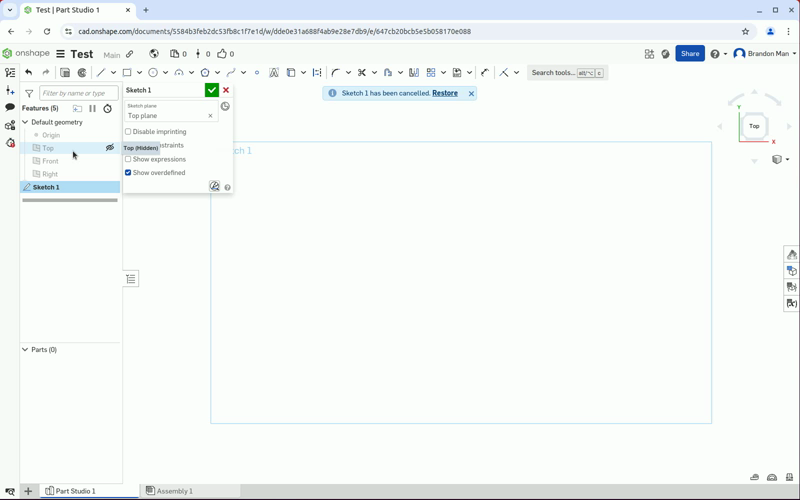
mouse_move(73, 352)
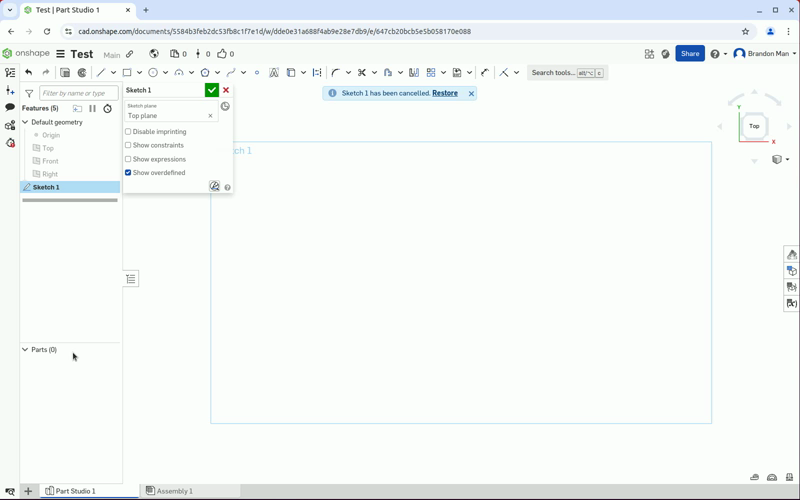
key(y)
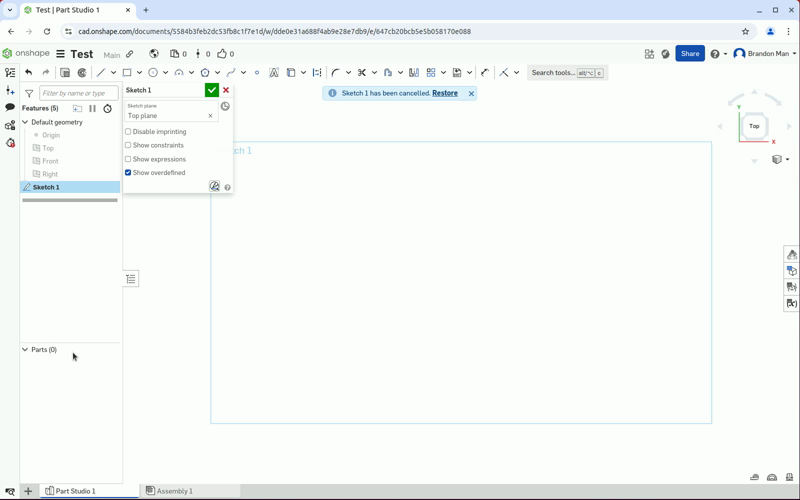
key(l)
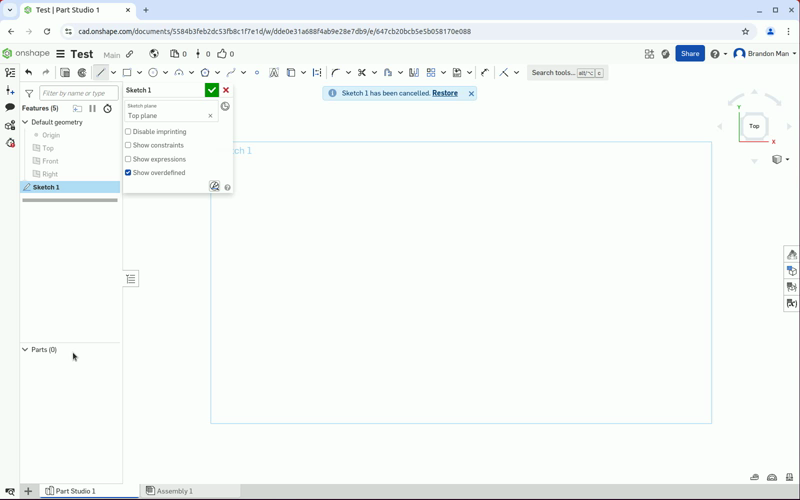
key_down(shift)
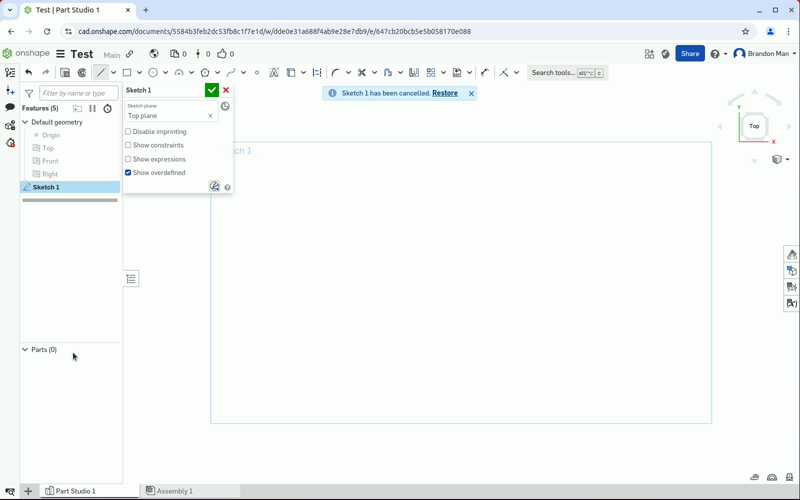
mouse_move(460, 309)
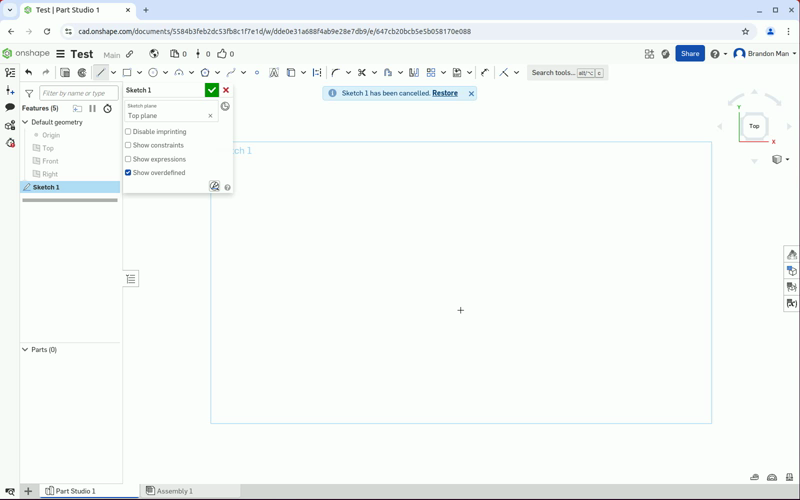
click(460, 309)
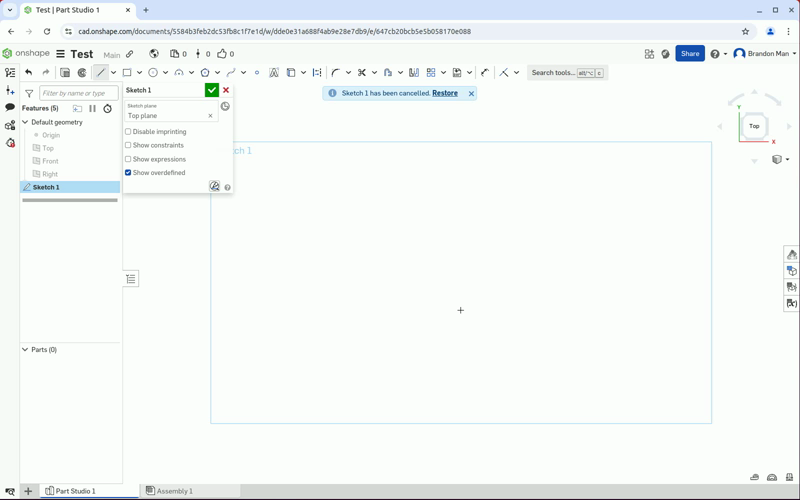
key_up(shift)
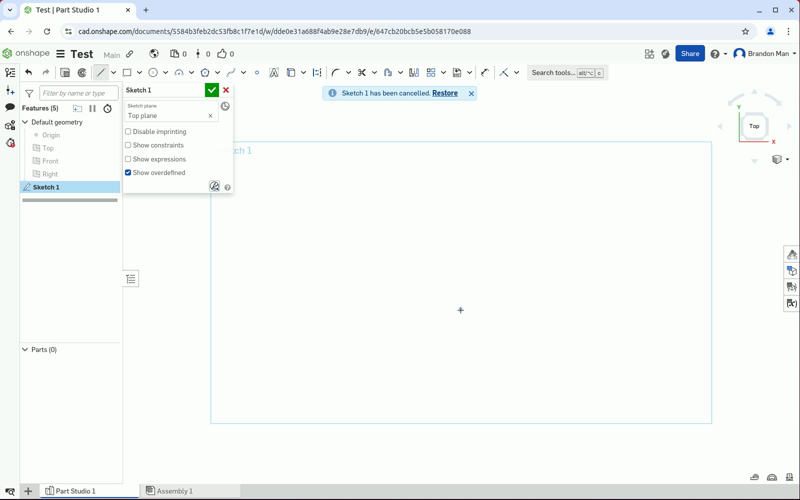
key_down(shift)
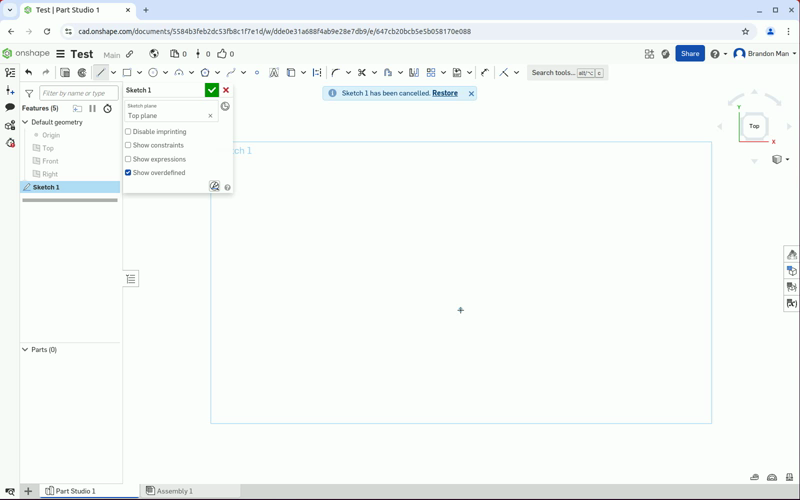
mouse_move(546, 309)
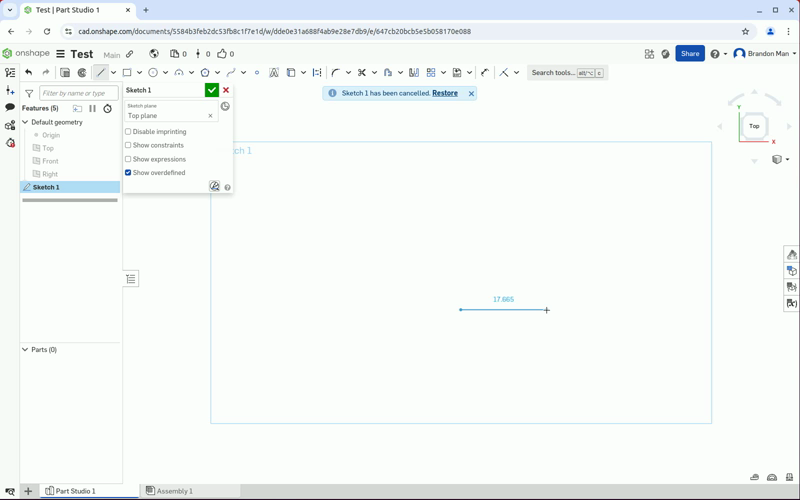
click(546, 309)
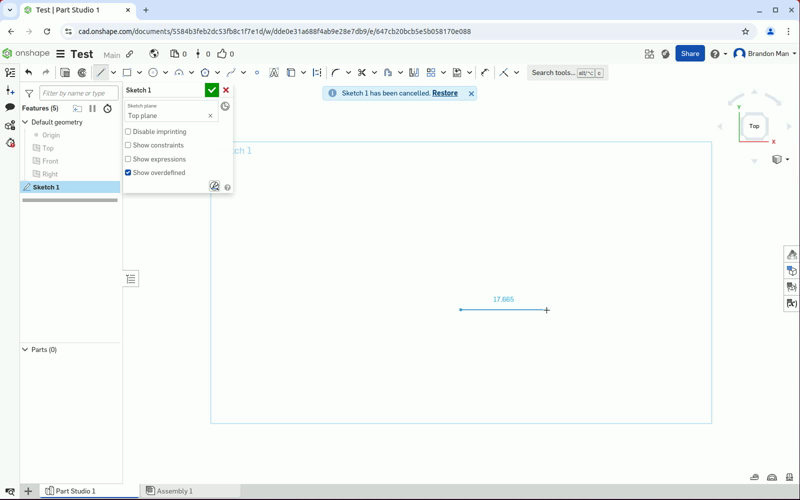
key_up(shift)
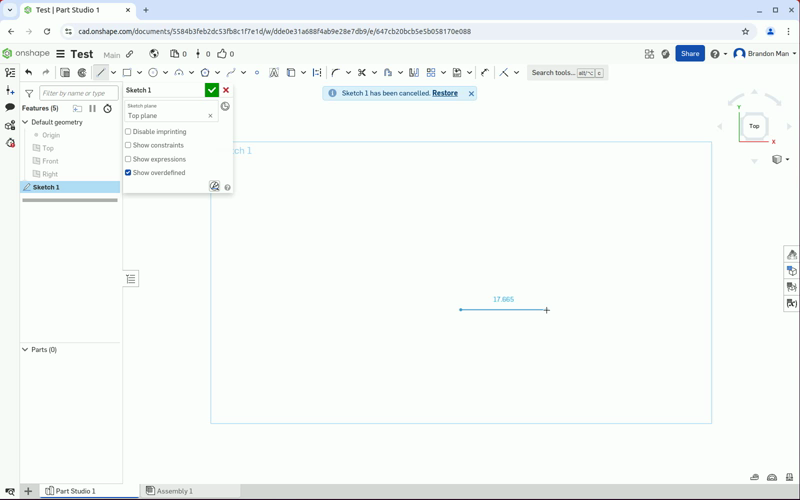
key_down(shift)
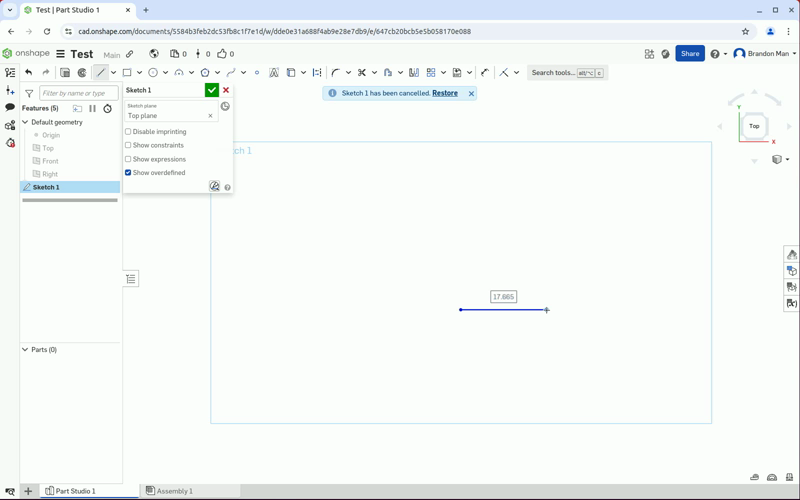
mouse_move(576, 309)
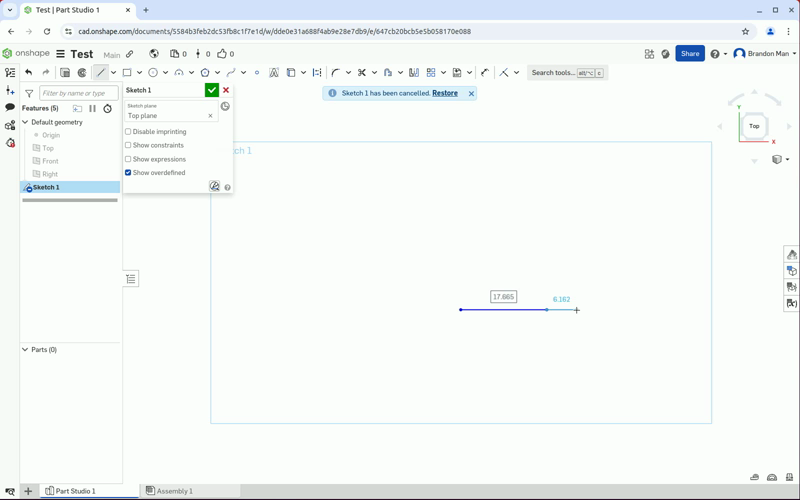
mouse_move(546, 282)
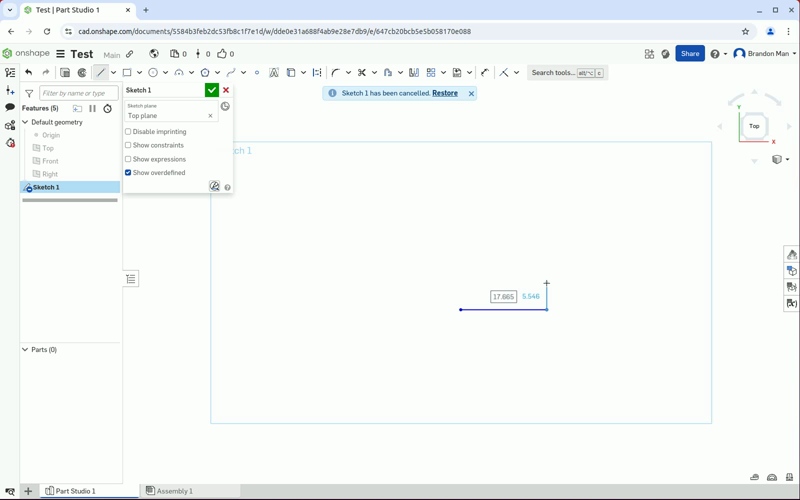
click(546, 282)
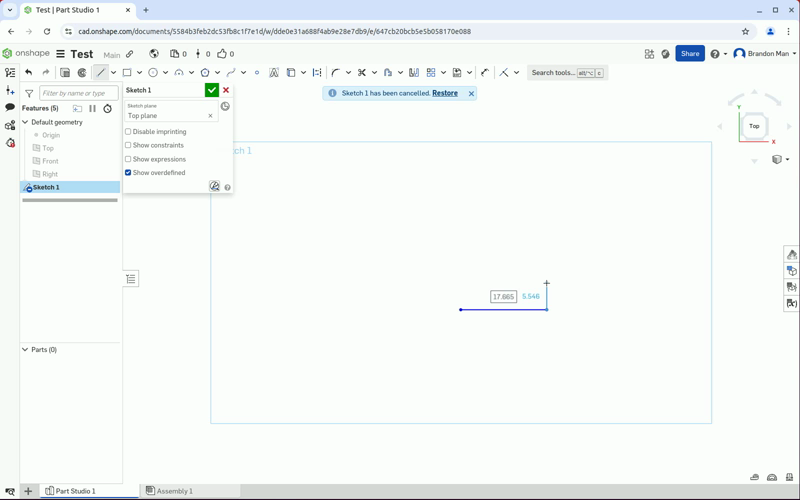
key_up(shift)
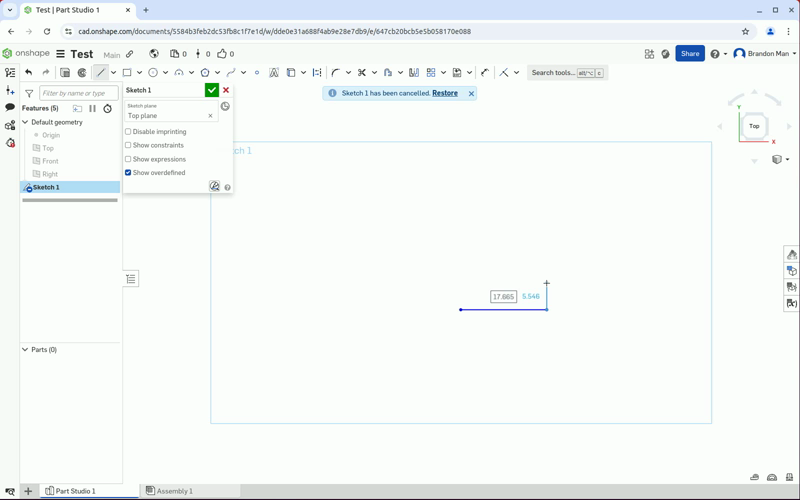
key_down(shift)
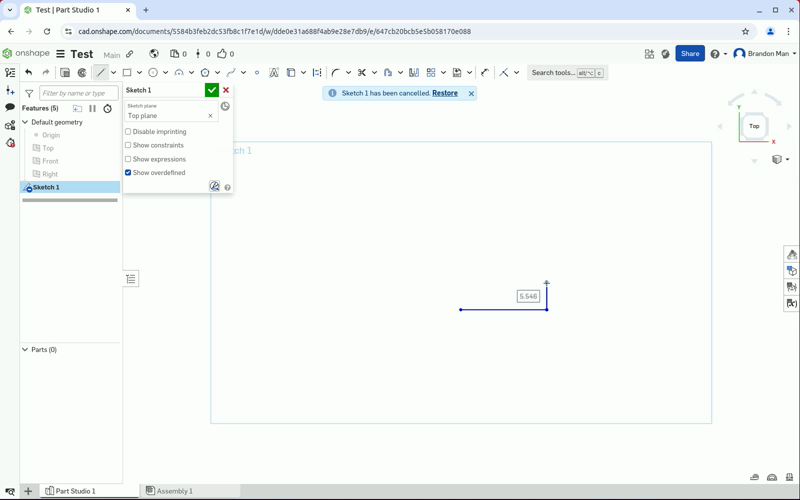
mouse_move(460, 282)
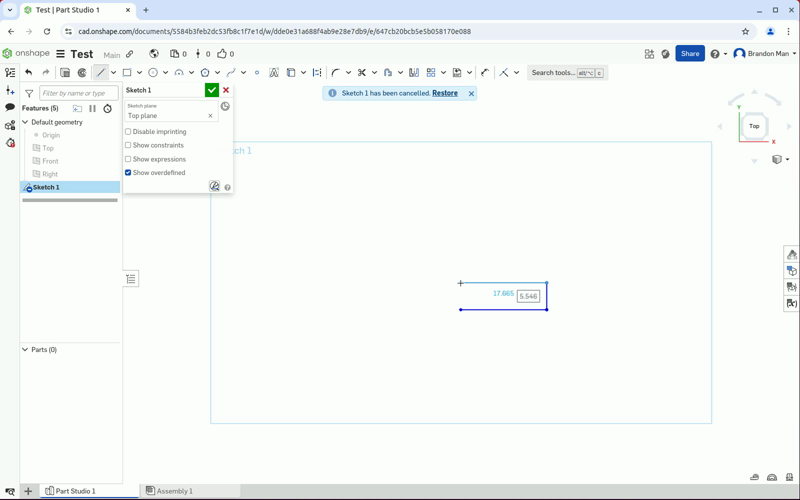
click(460, 282)
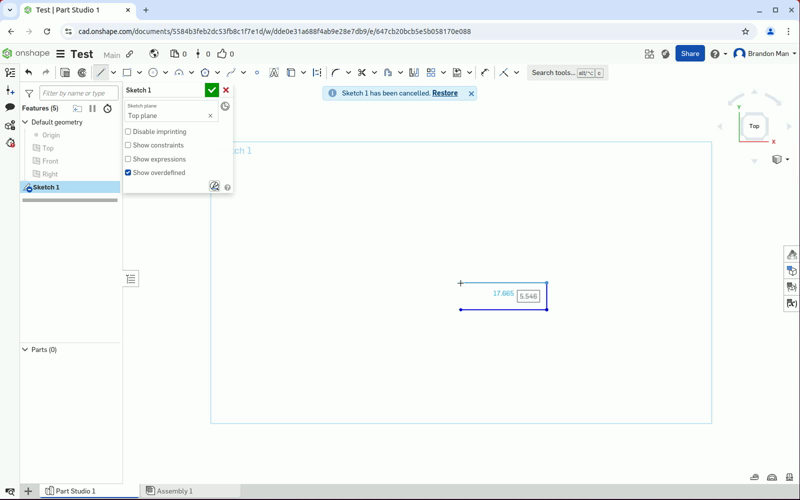
key_up(shift)
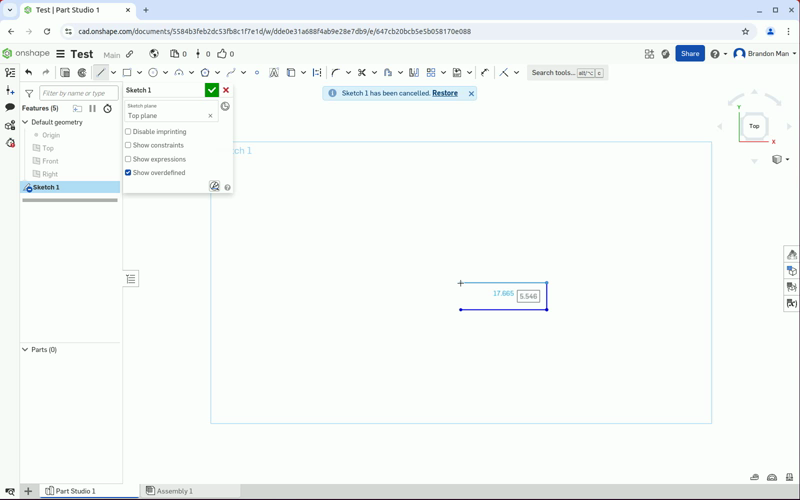
mouse_move(490, 282)
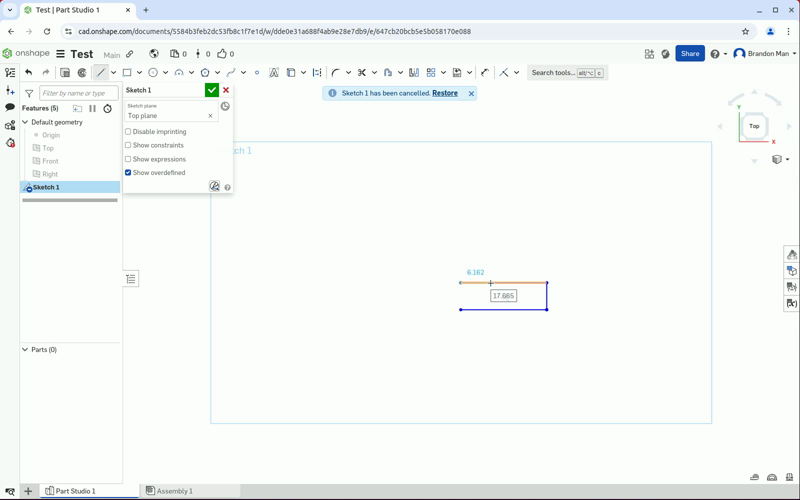
key_down(shift)
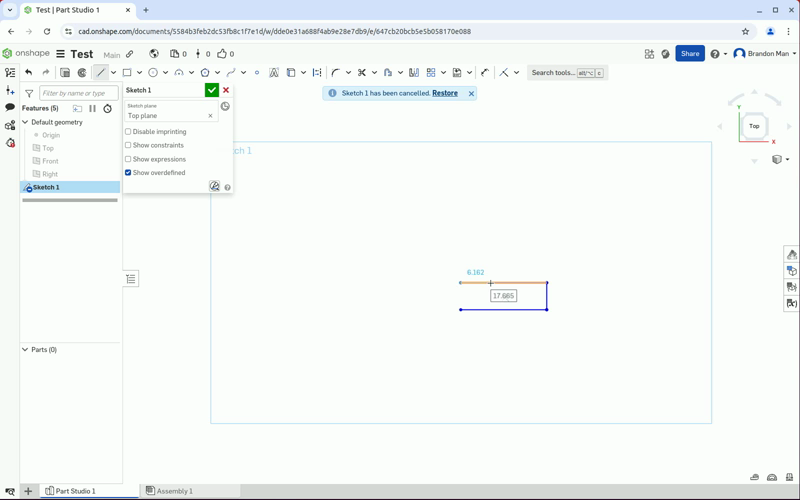
mouse_move(460, 309)
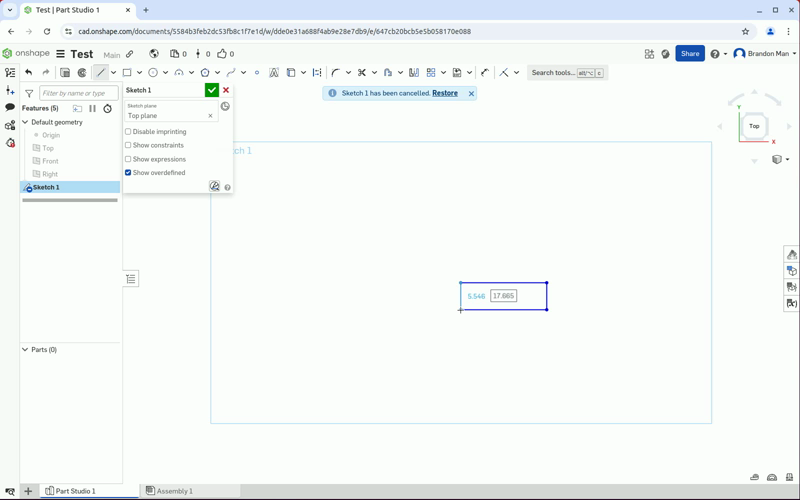
key_up(shift)
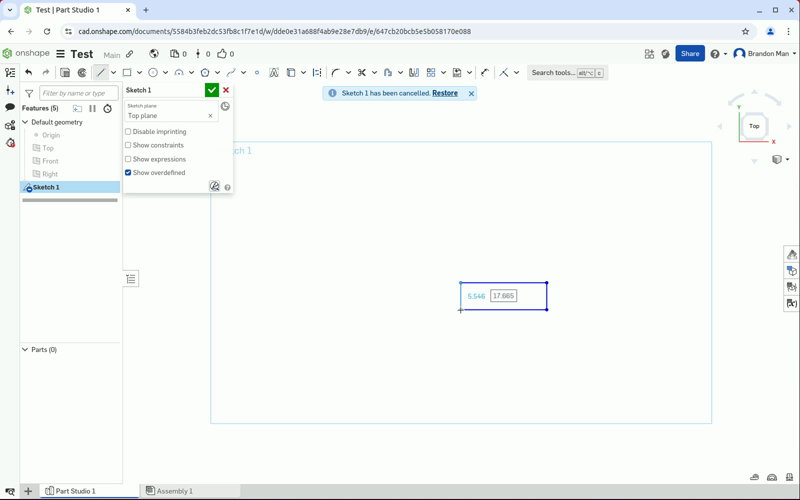
click(460, 309)
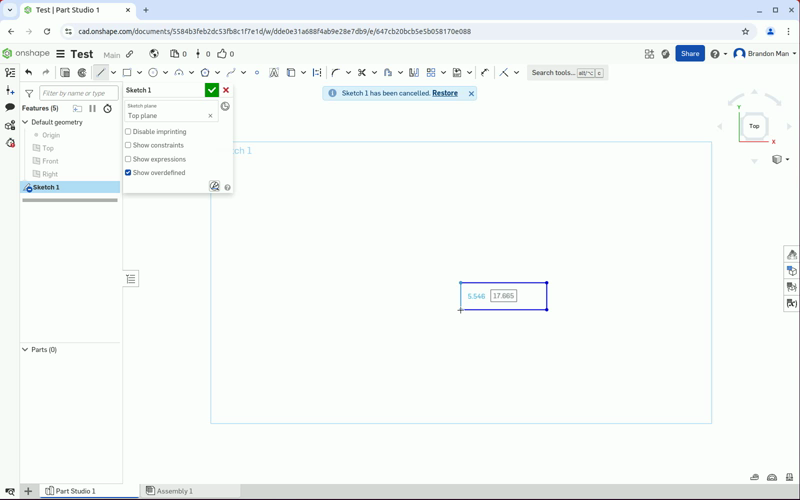
key(esc)
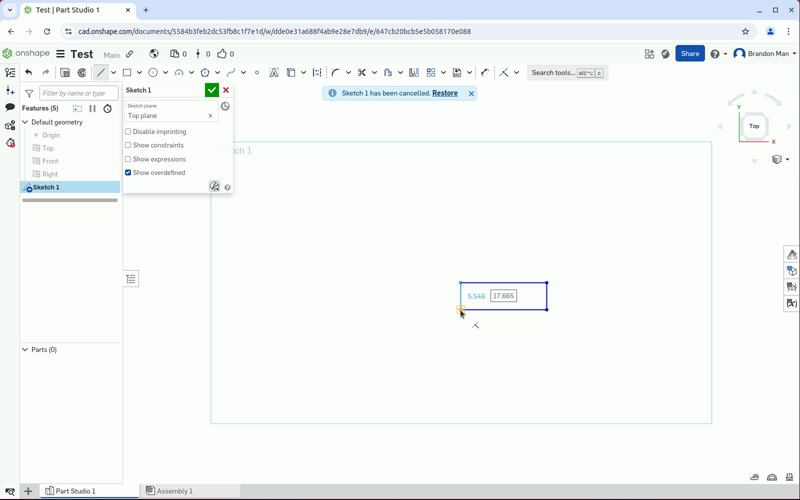
mouse_move(538, 288)
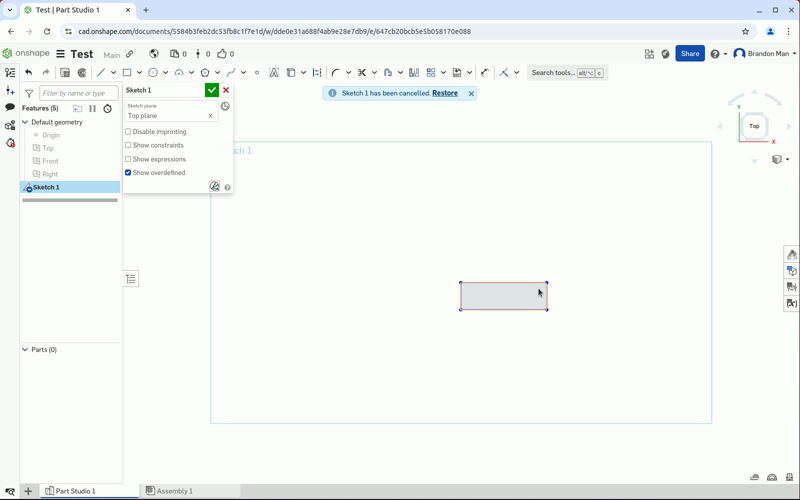
click(538, 288)
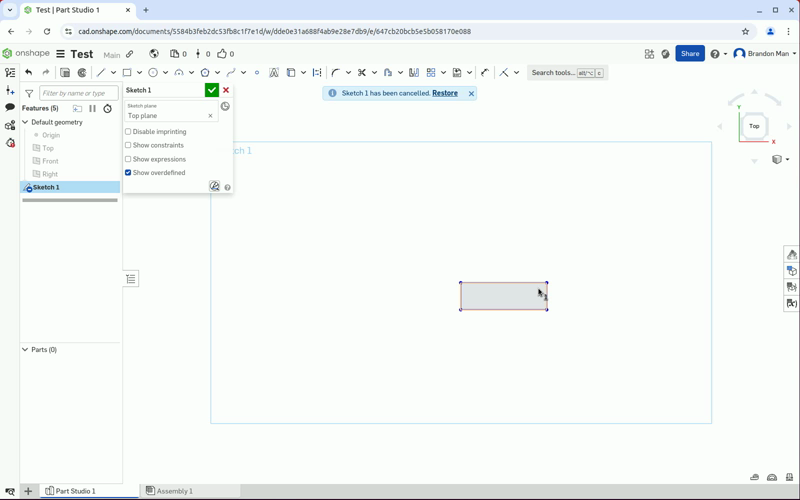
mouse_move(73, 352)
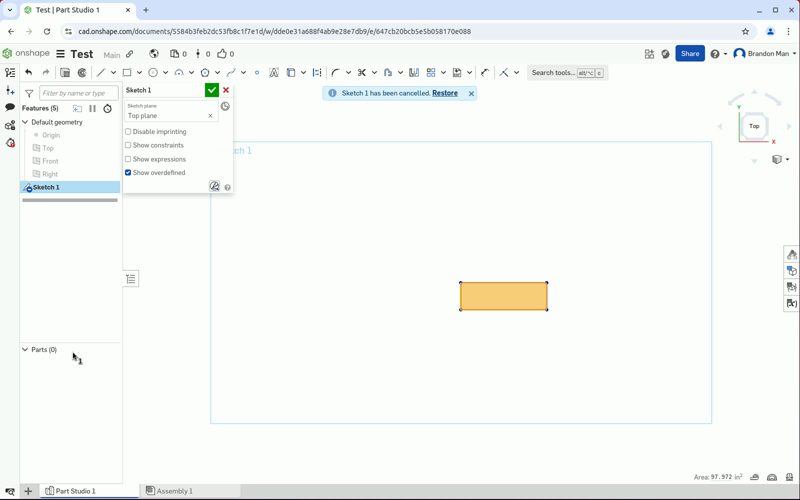
key(shift+y)
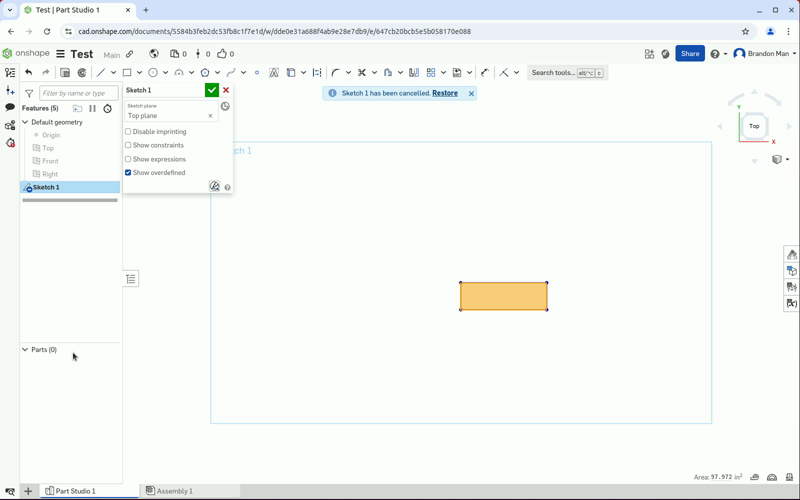
key(shift+e)
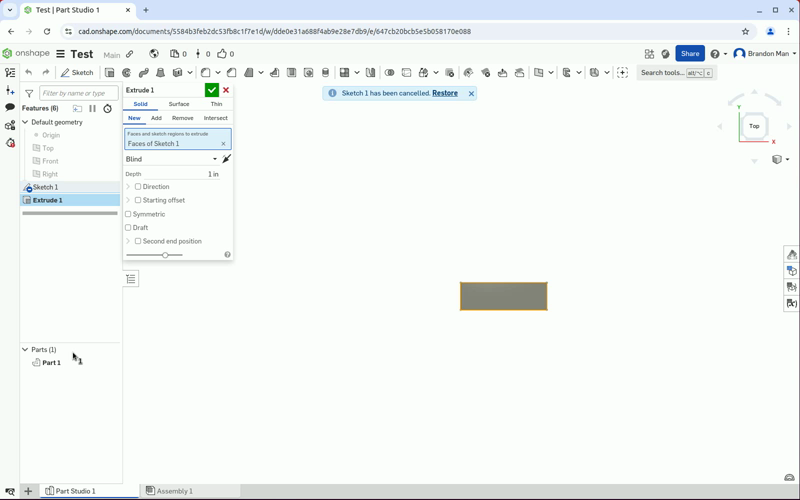
mouse_move(143, 106)
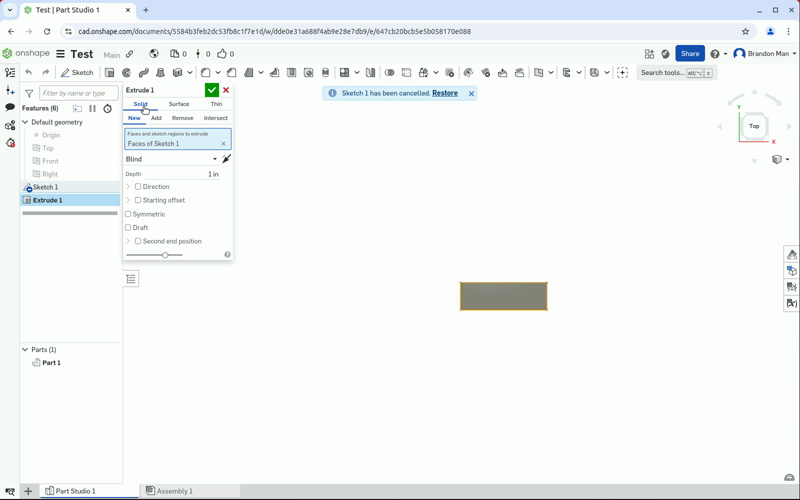
click(143, 106)
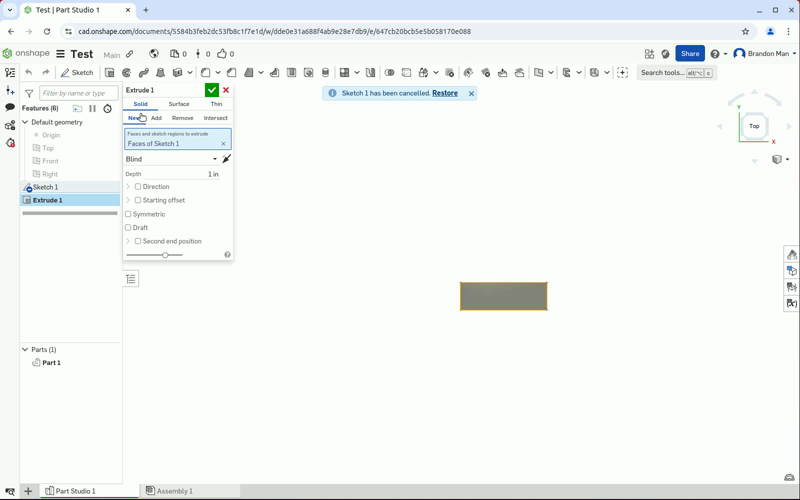
mouse_move(137, 120)
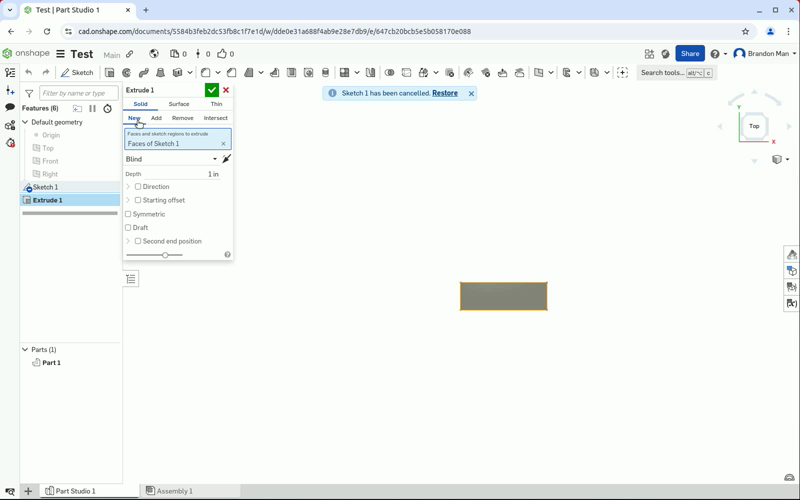
click(137, 120)
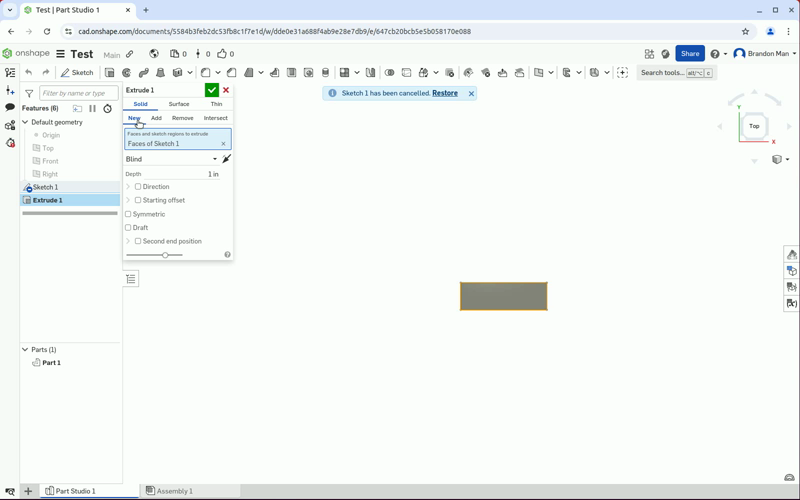
key(tab, 4)
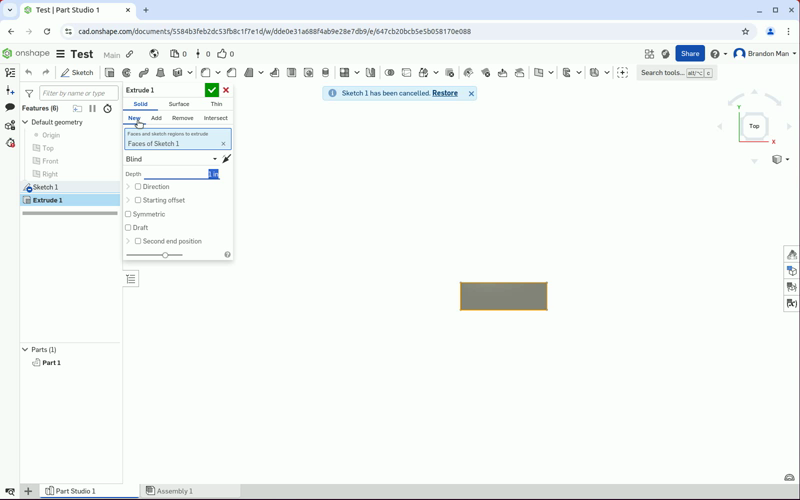
text(11.554)
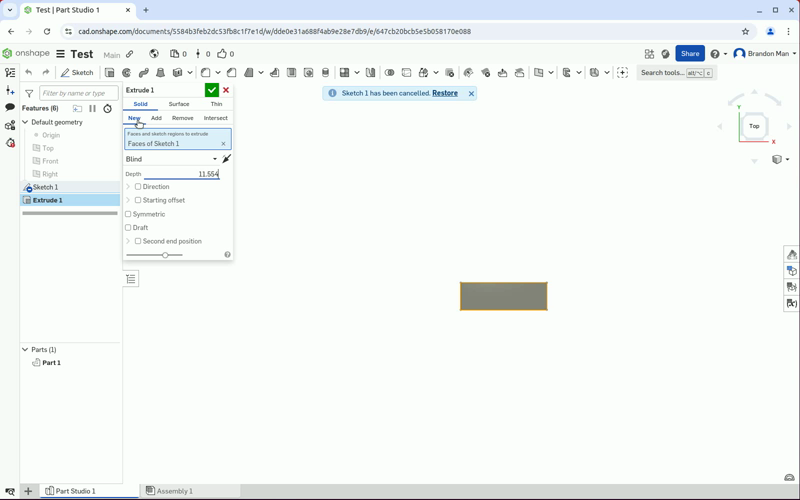
key(enter)
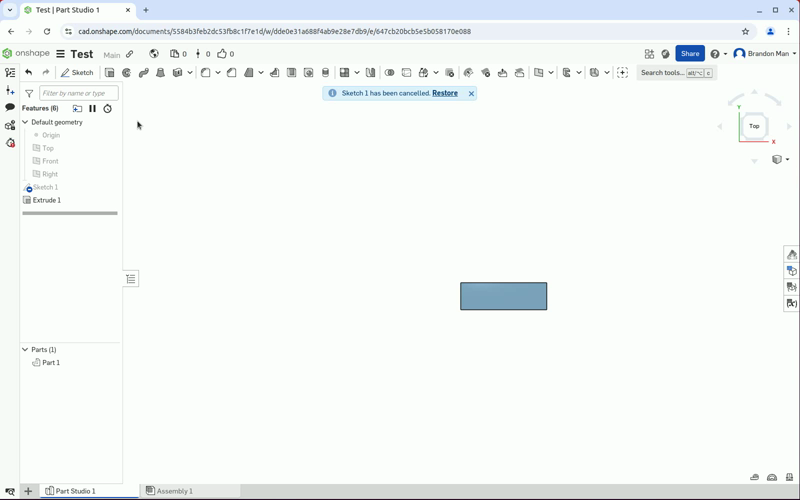
key(shift+h)
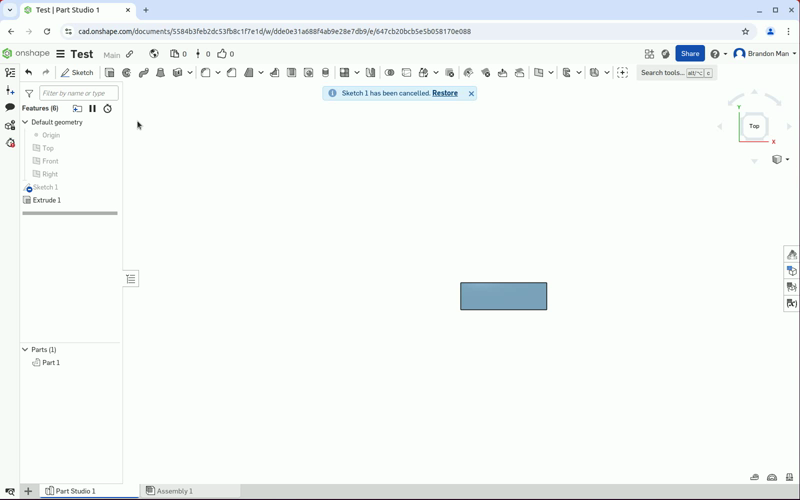
key(shift+h)
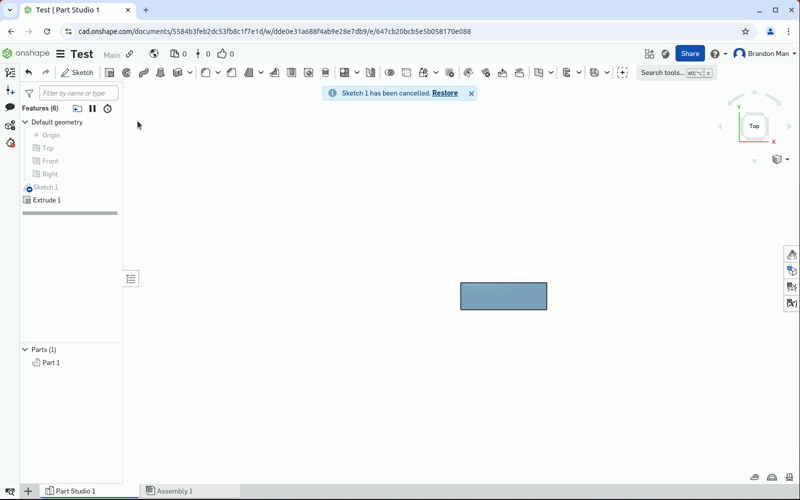
mouse_move(73, 189)
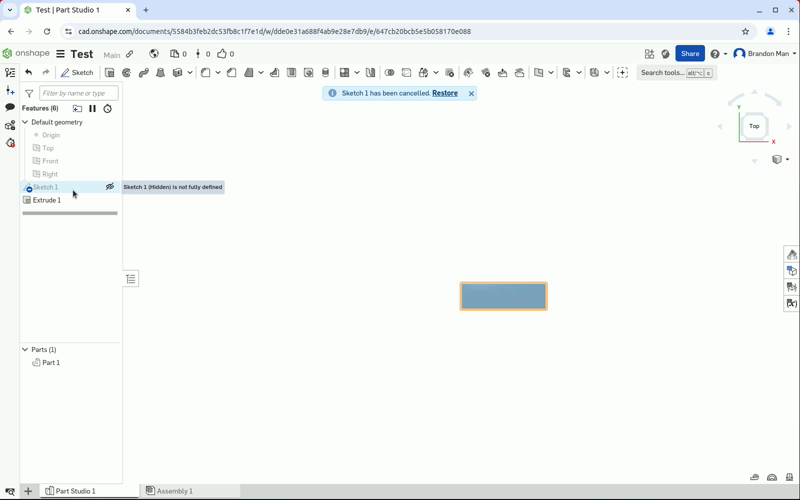
click(73, 189)
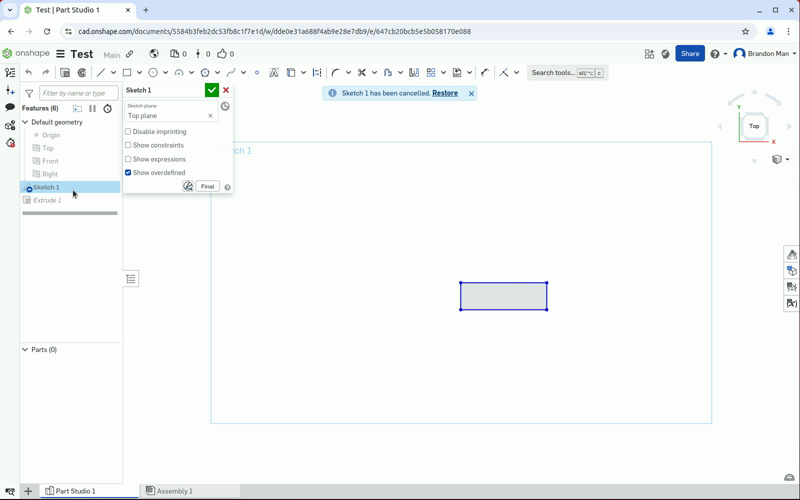
mouse_move(229, 92)
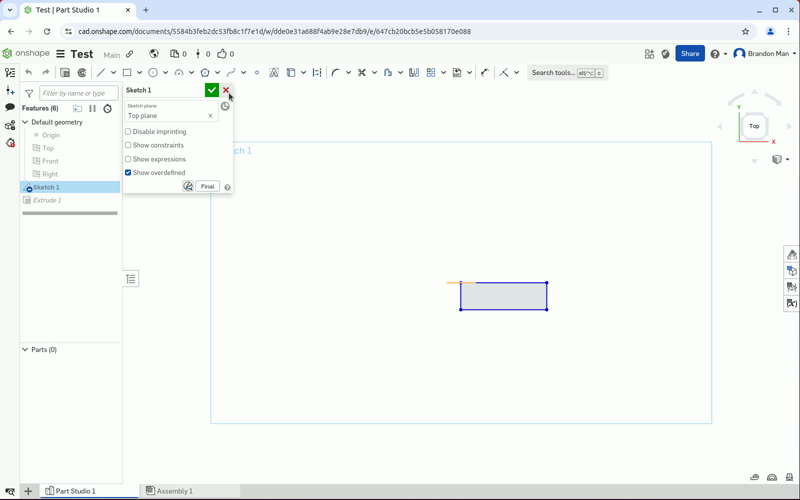
click(229, 92)
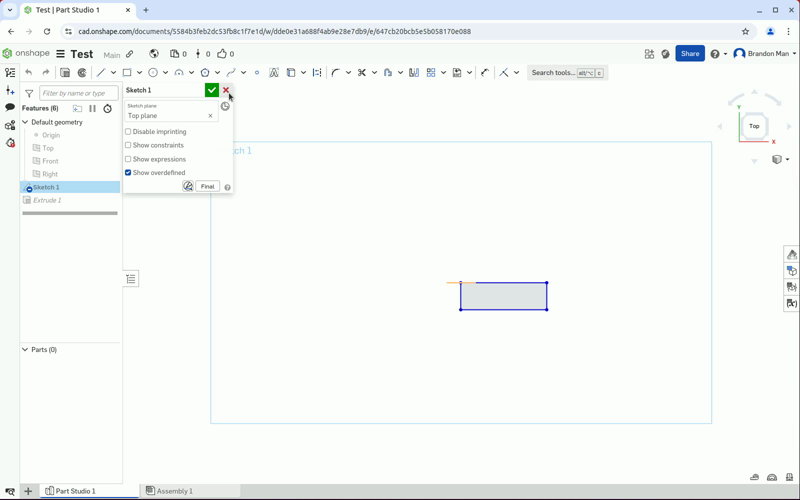
key(shift+s)
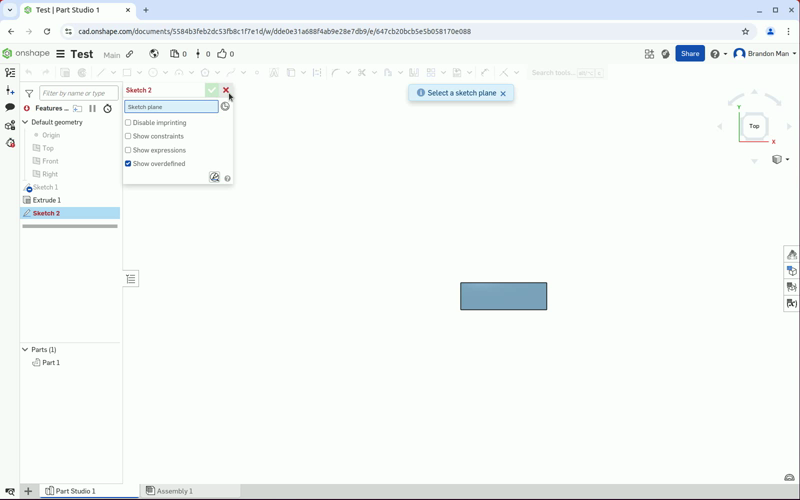
mouse_move(73, 150)
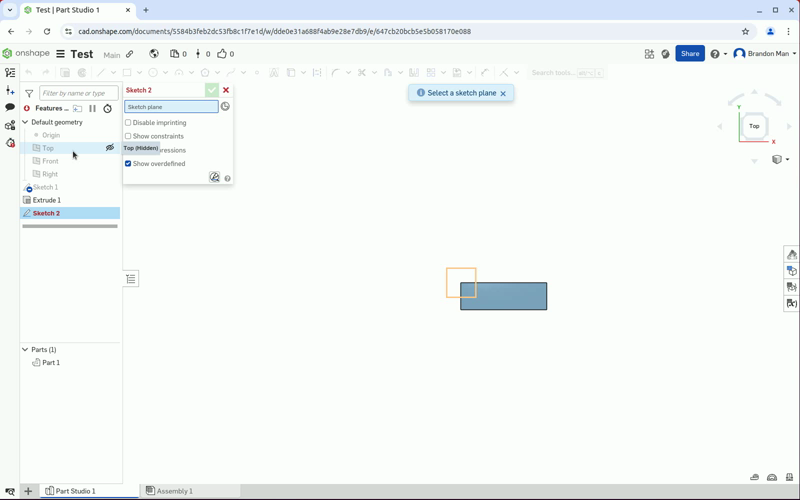
click(73, 150)
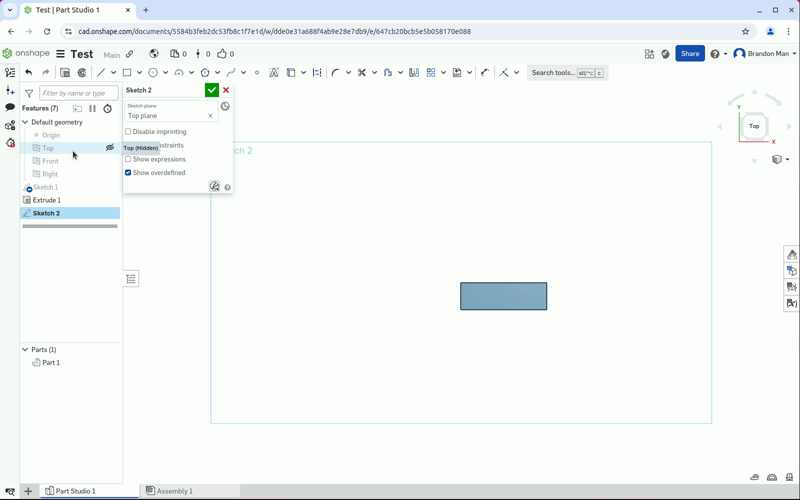
mouse_move(73, 352)
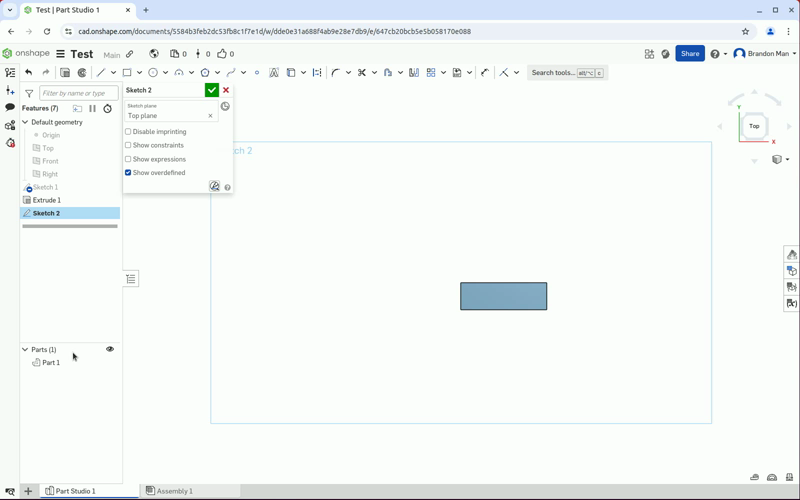
key(y)
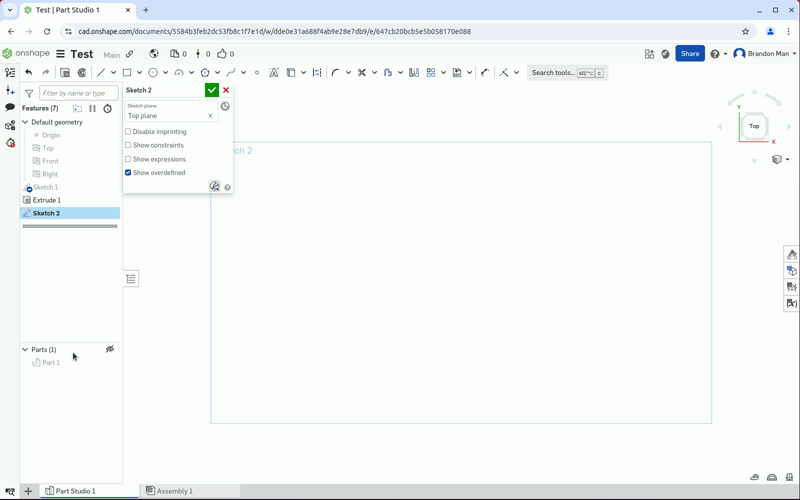
key(l)
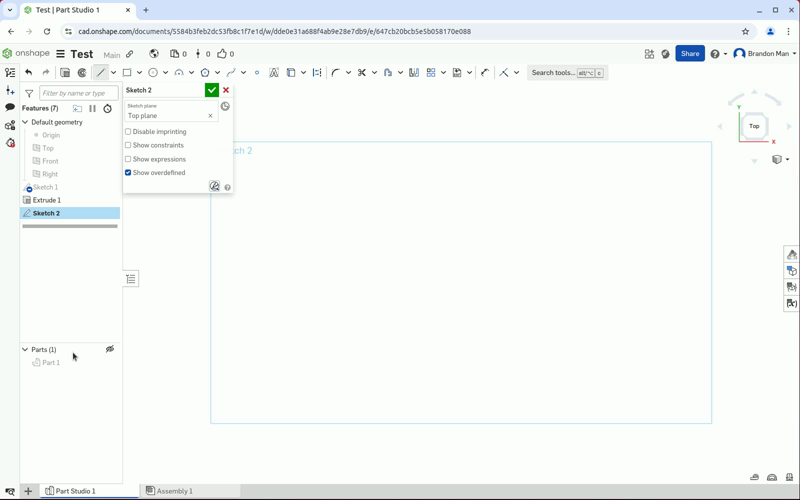
key_down(shift)
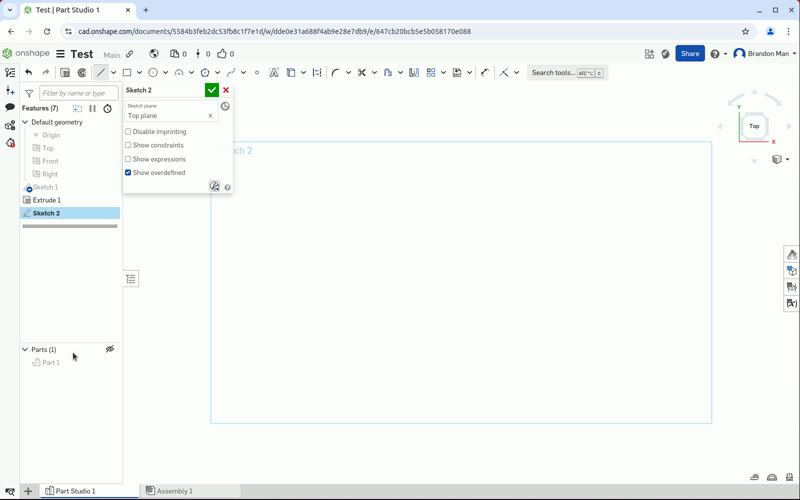
mouse_move(438, 332)
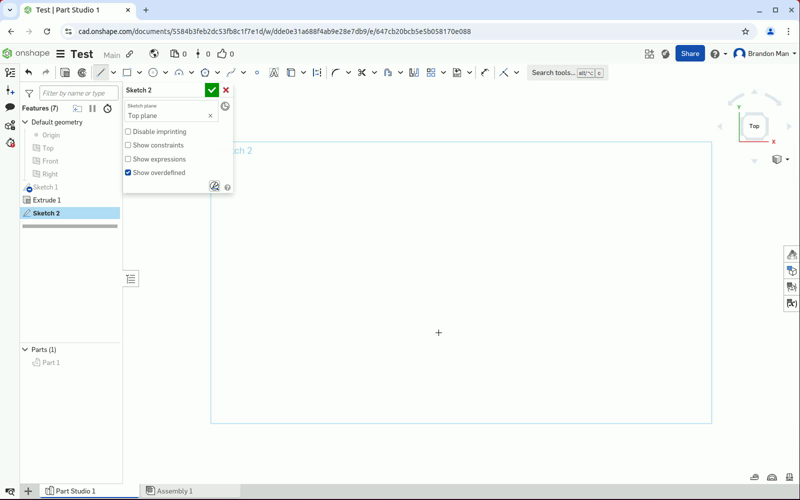
click(438, 332)
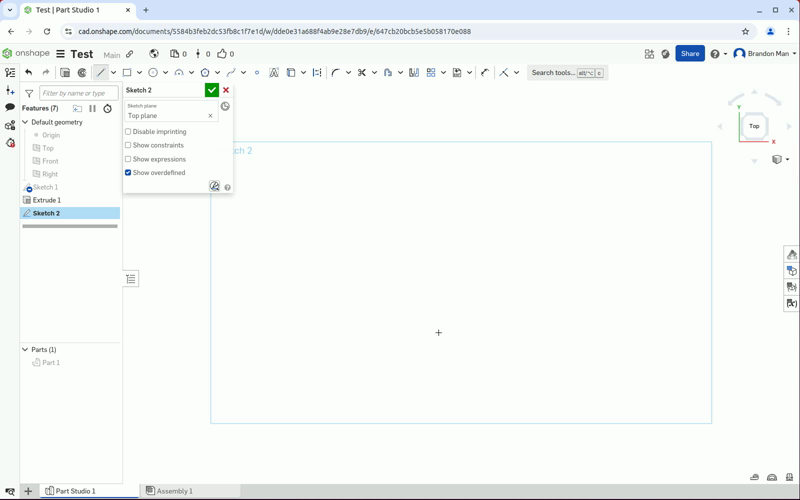
key_up(shift)
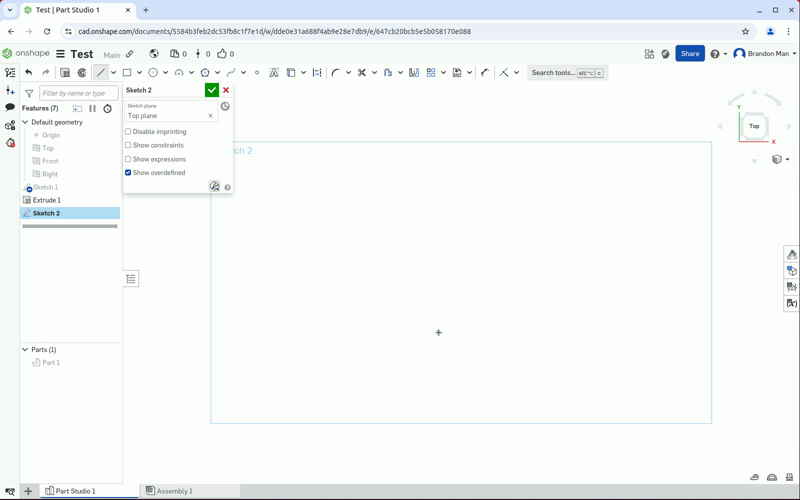
key_down(shift)
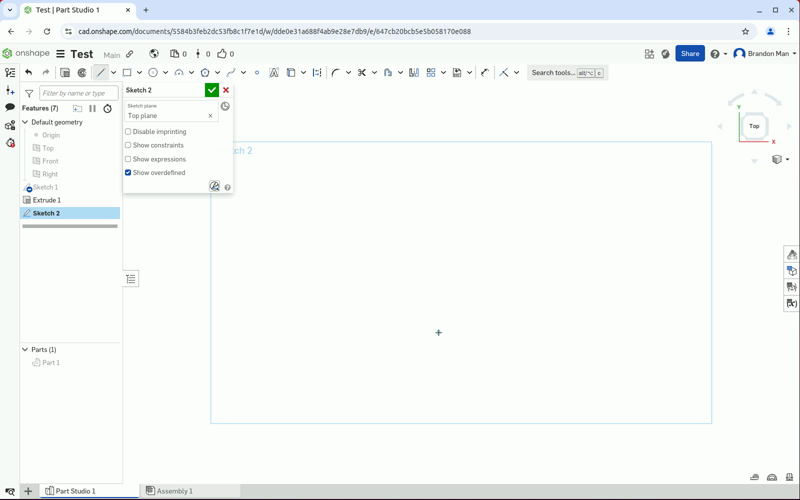
mouse_move(569, 332)
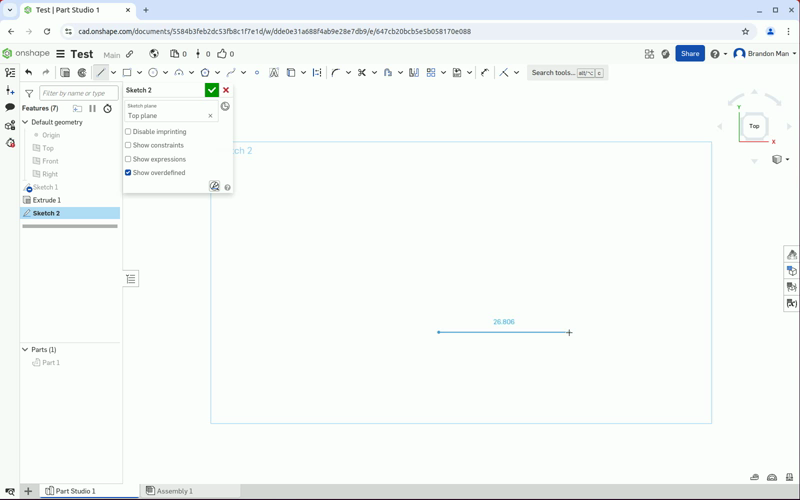
click(569, 332)
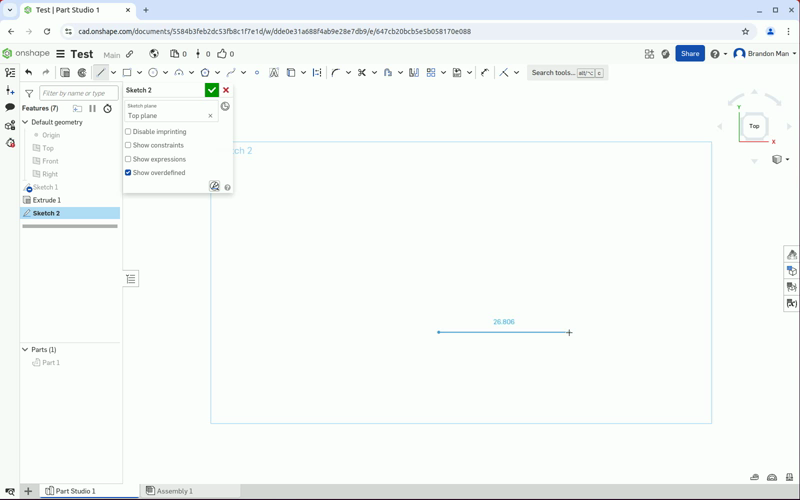
key_up(shift)
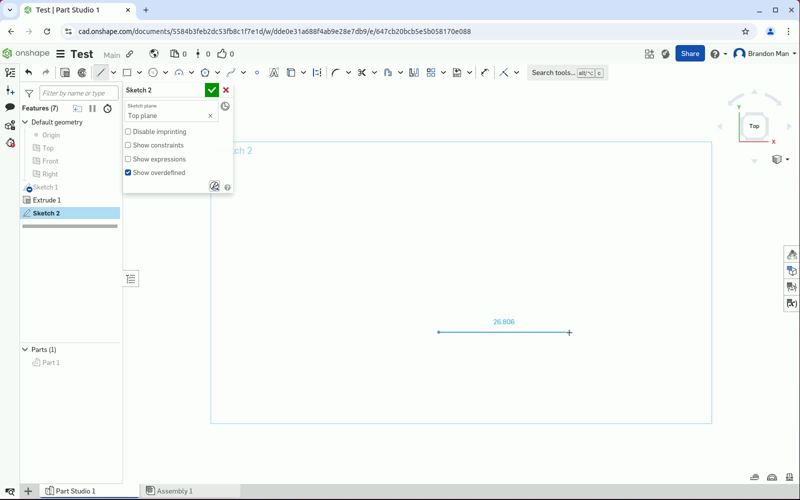
key_down(shift)
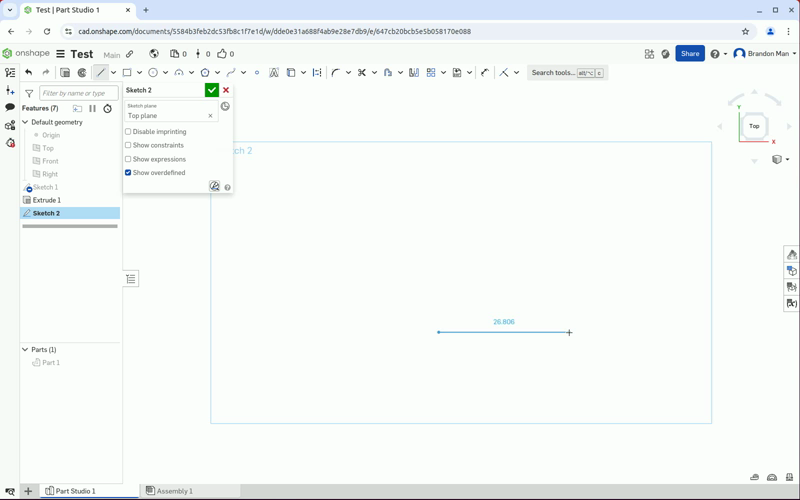
mouse_move(569, 170)
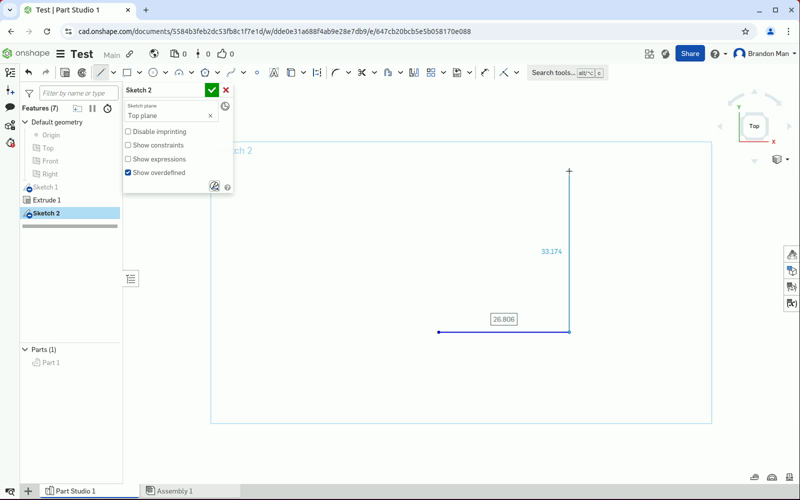
click(569, 170)
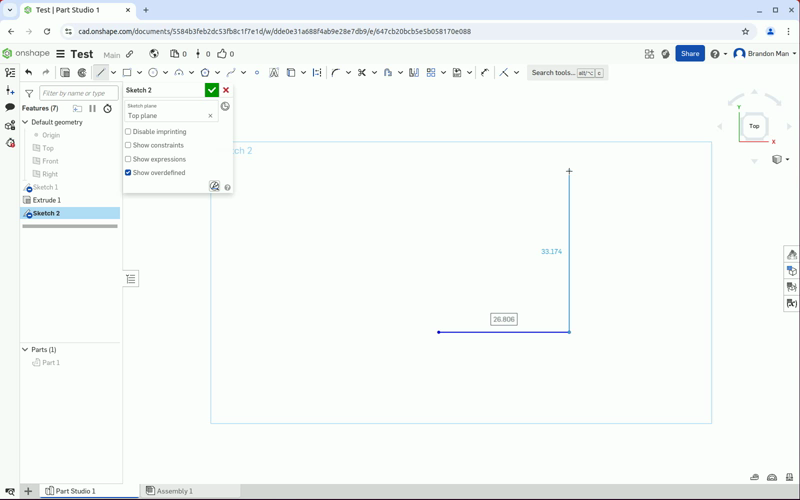
key_up(shift)
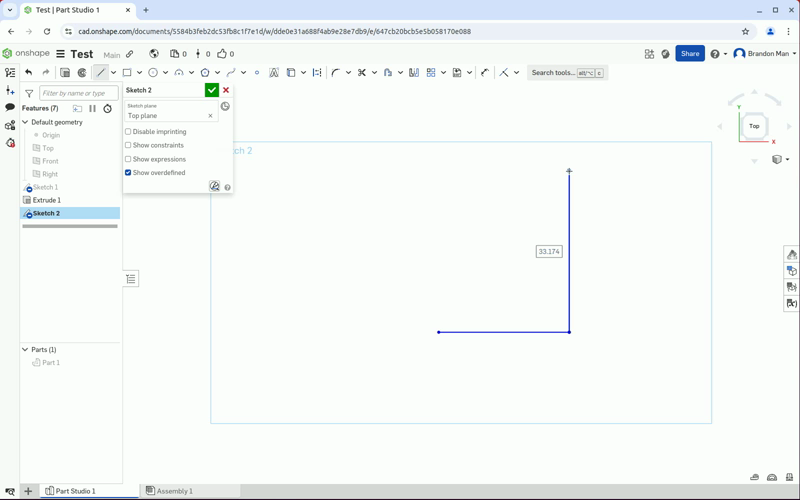
key_down(shift)
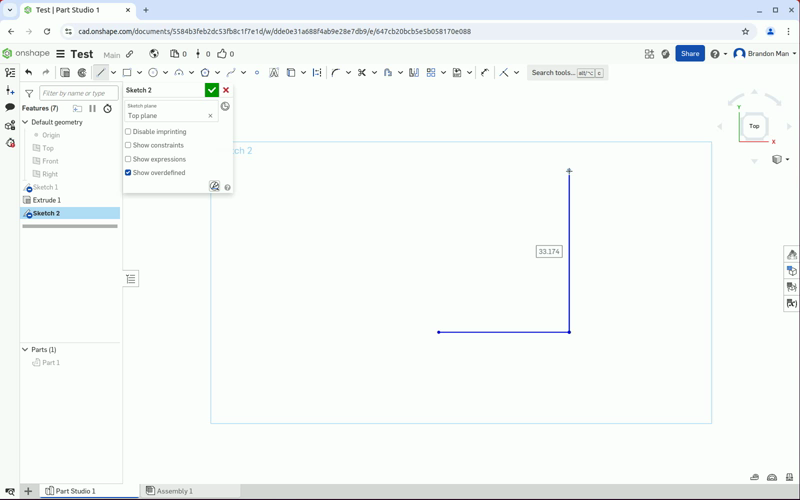
mouse_move(438, 170)
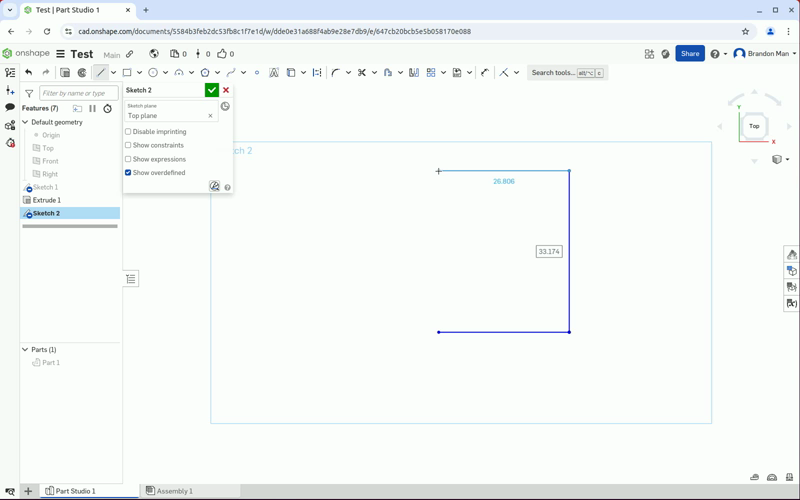
click(438, 170)
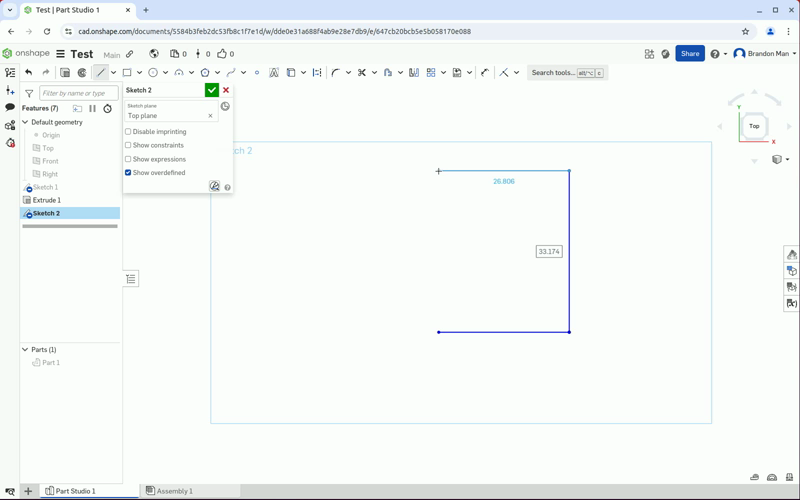
key_up(shift)
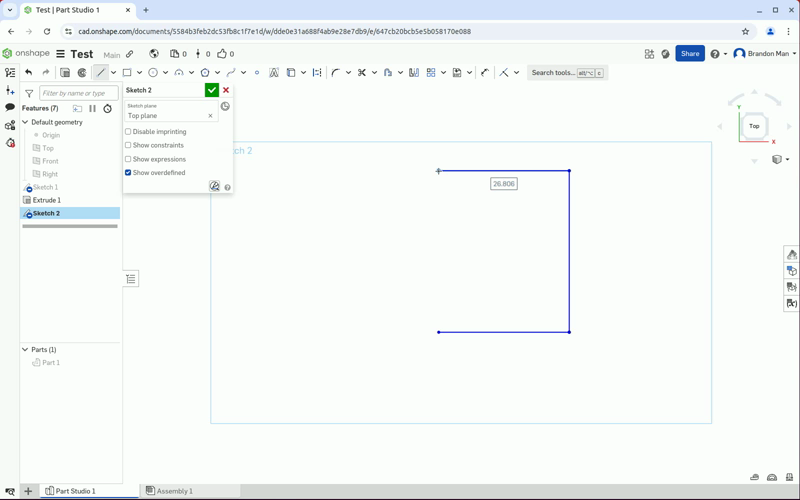
key_down(shift)
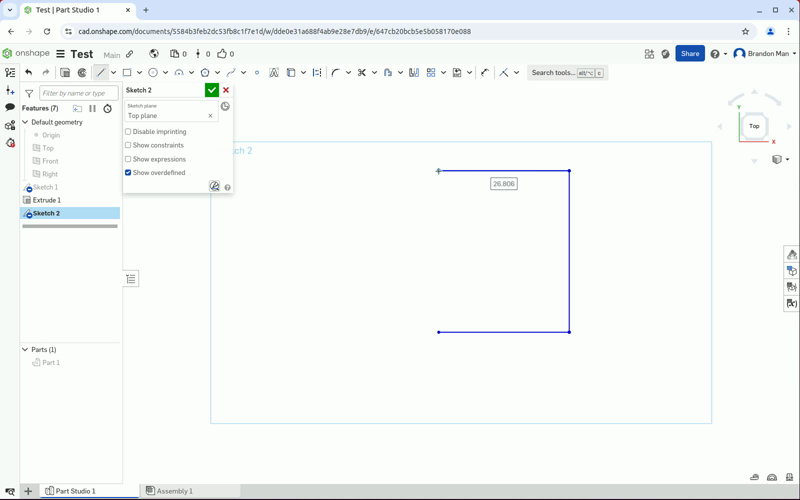
mouse_move(438, 332)
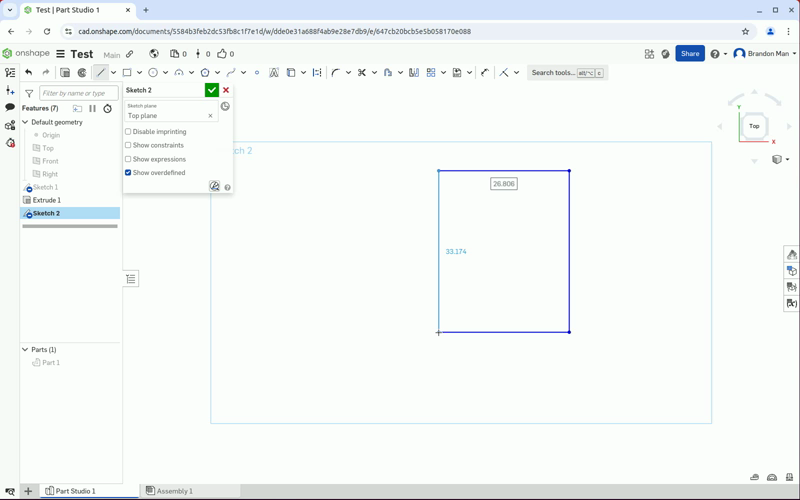
key_up(shift)
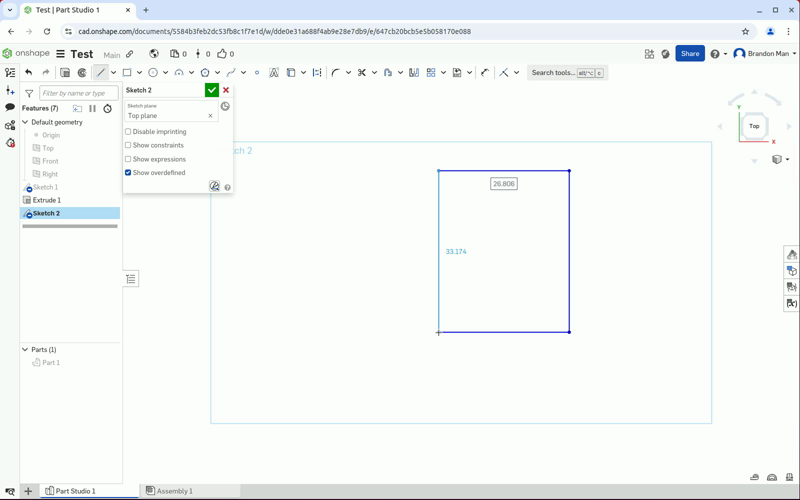
click(438, 332)
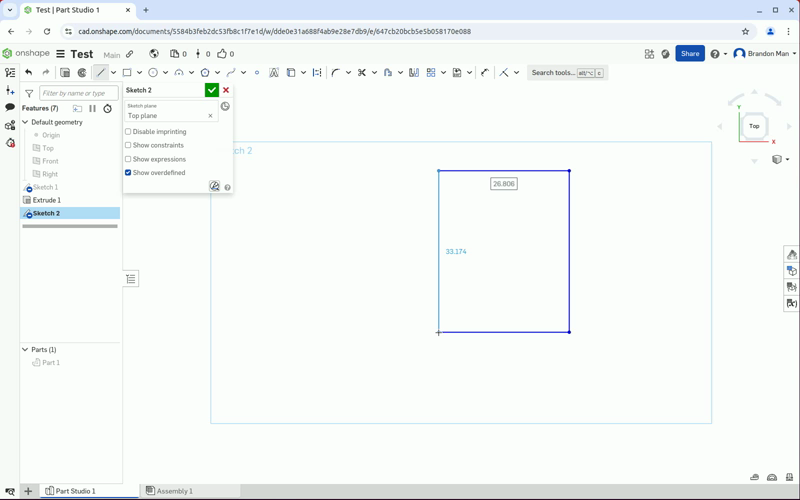
key(esc)
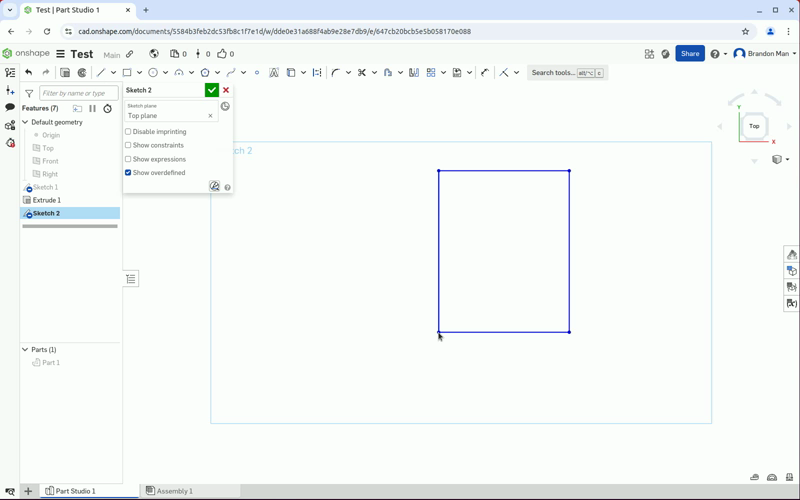
key(l)
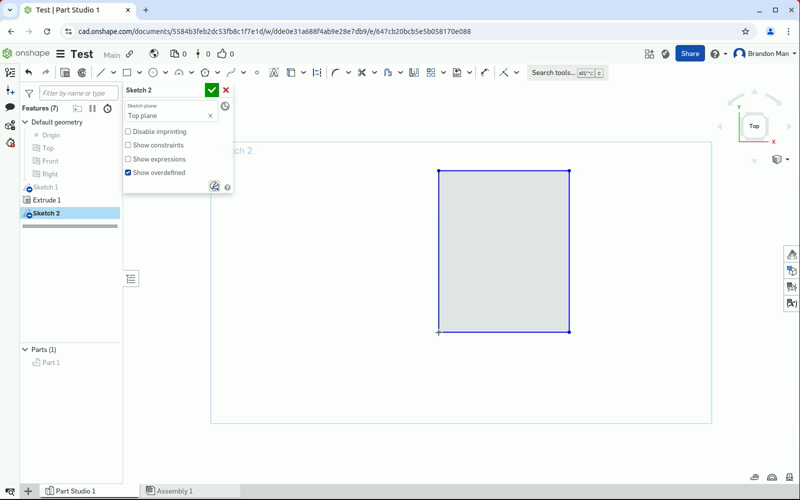
key_down(shift)
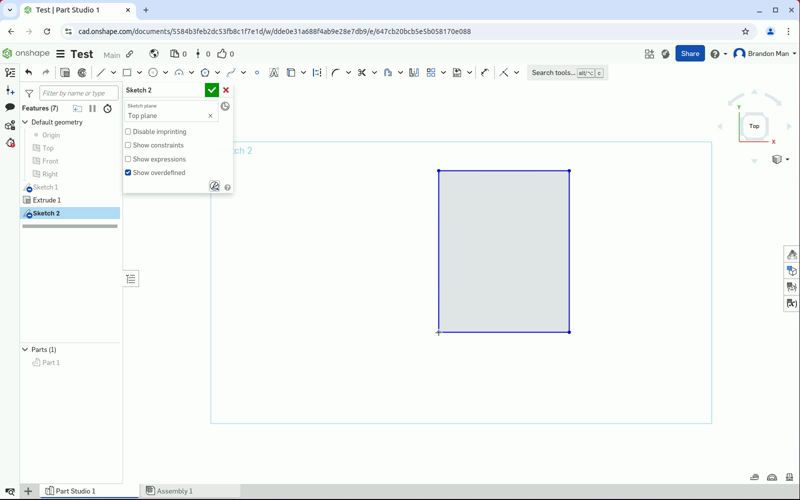
mouse_move(460, 309)
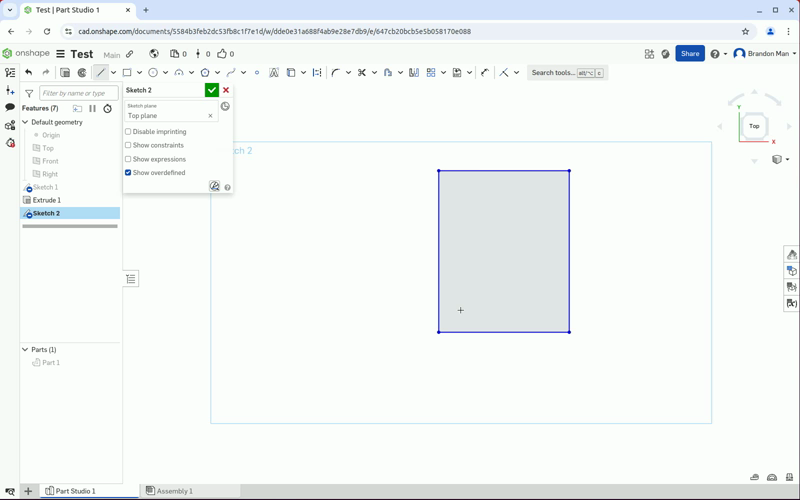
click(460, 309)
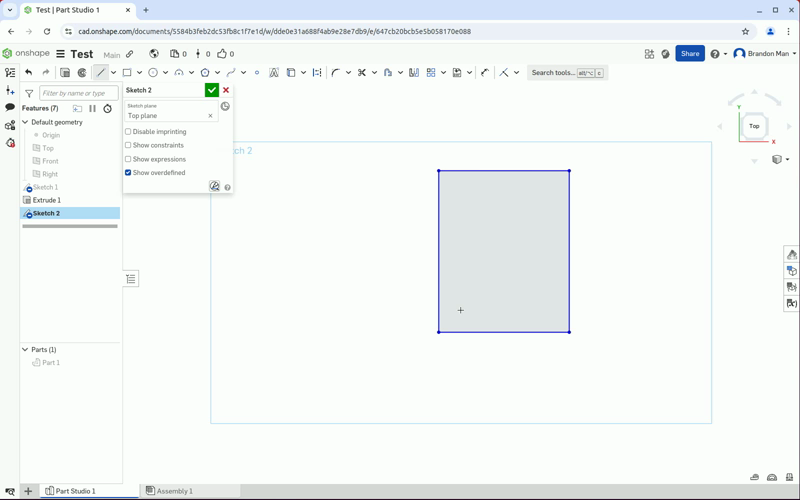
key_up(shift)
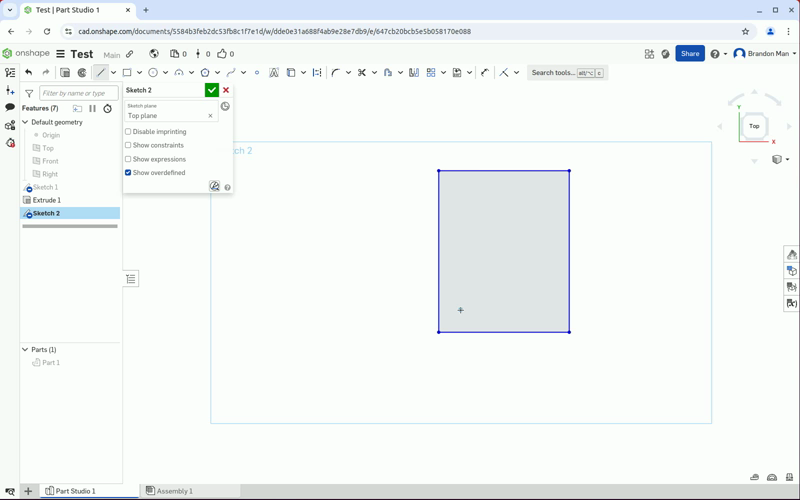
key_down(shift)
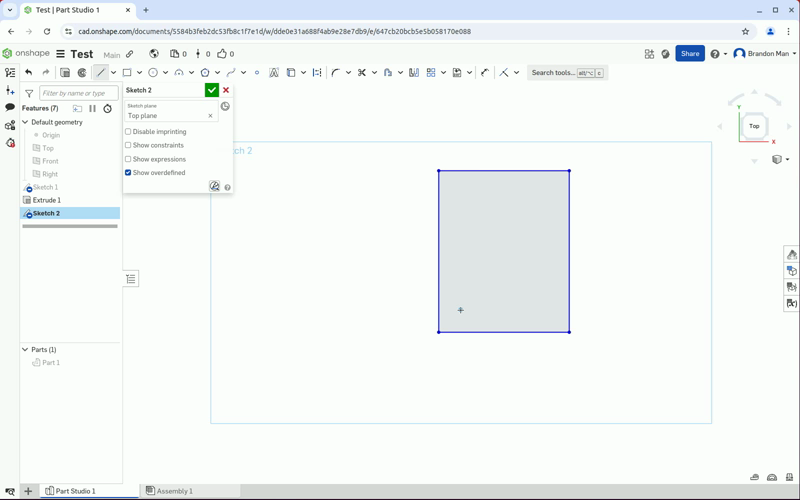
mouse_move(545, 309)
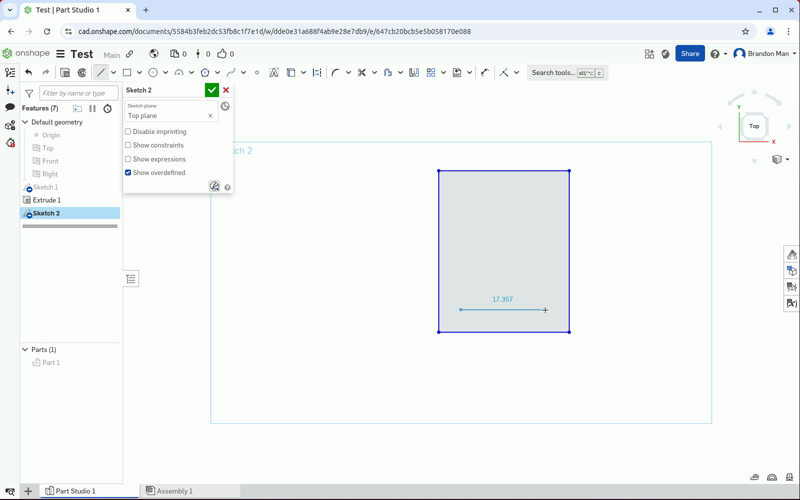
click(545, 309)
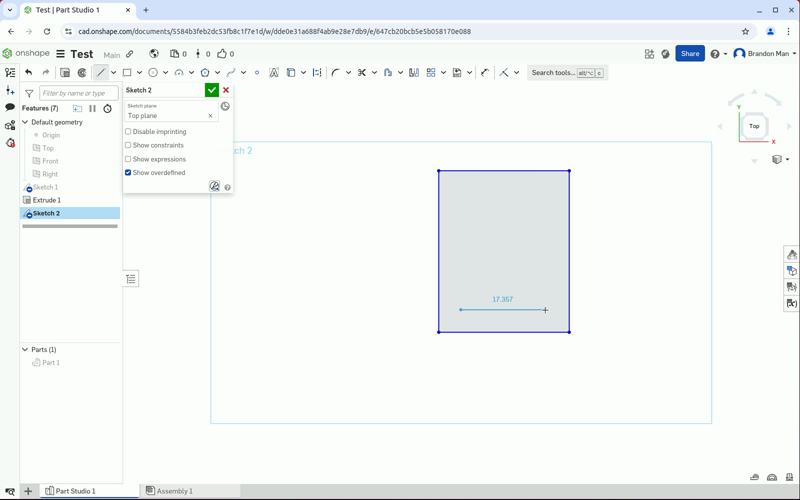
key_up(shift)
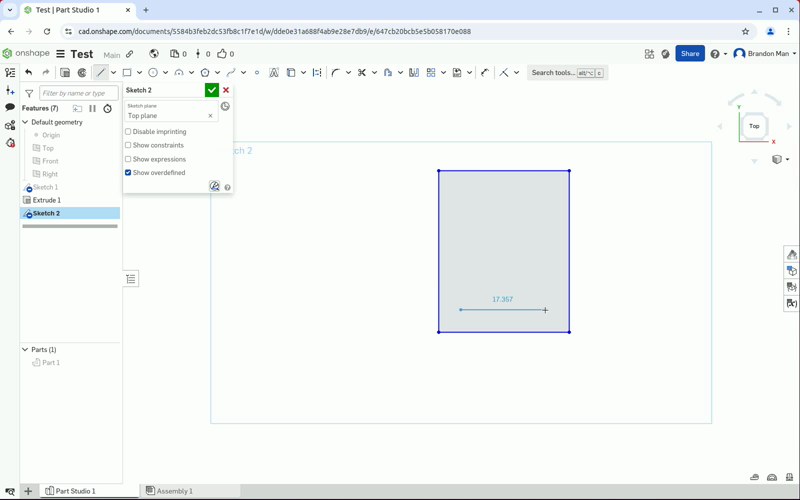
key_down(shift)
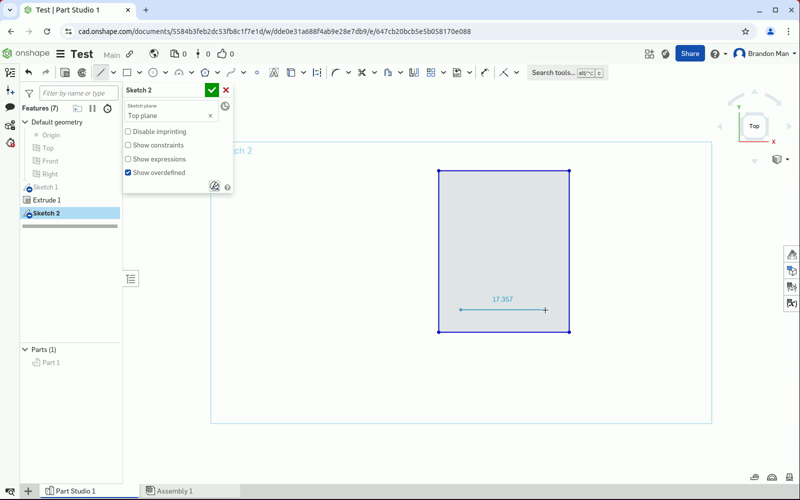
mouse_move(575, 309)
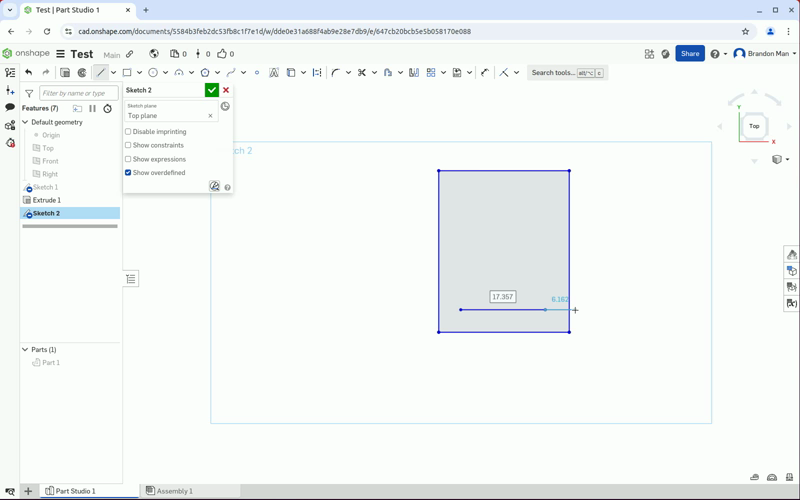
mouse_move(545, 282)
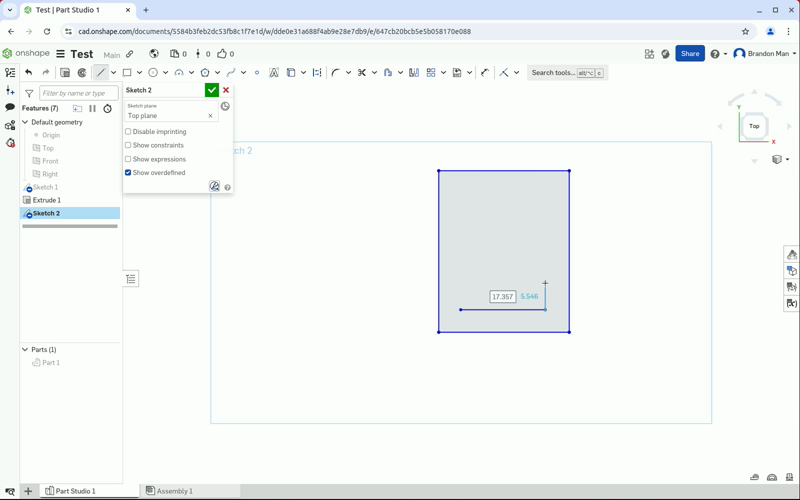
click(545, 282)
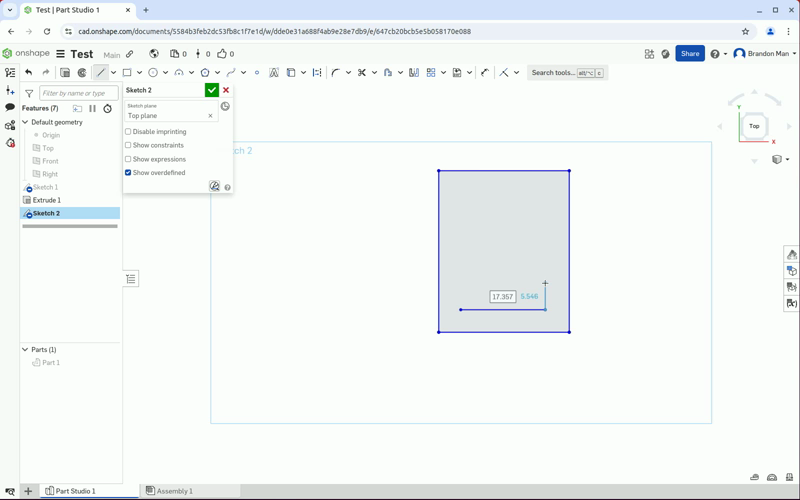
key_up(shift)
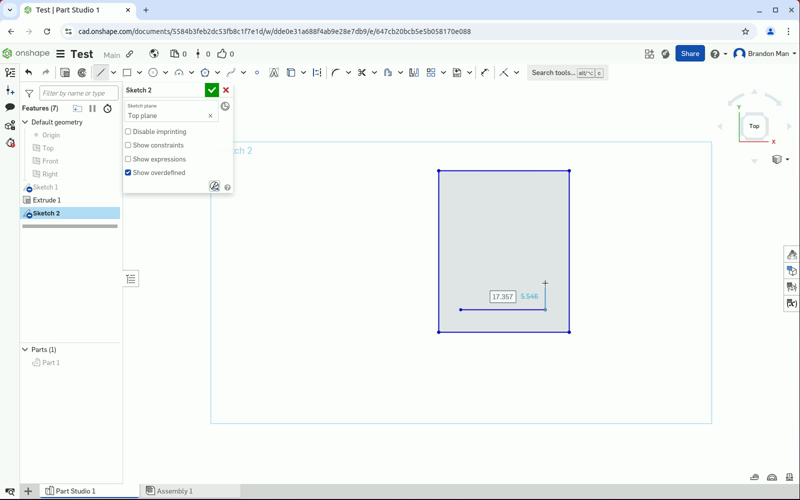
key_down(shift)
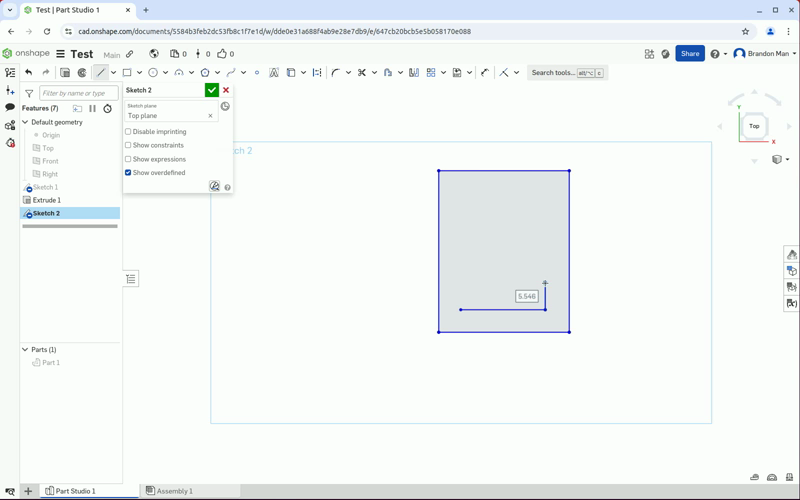
mouse_move(460, 282)
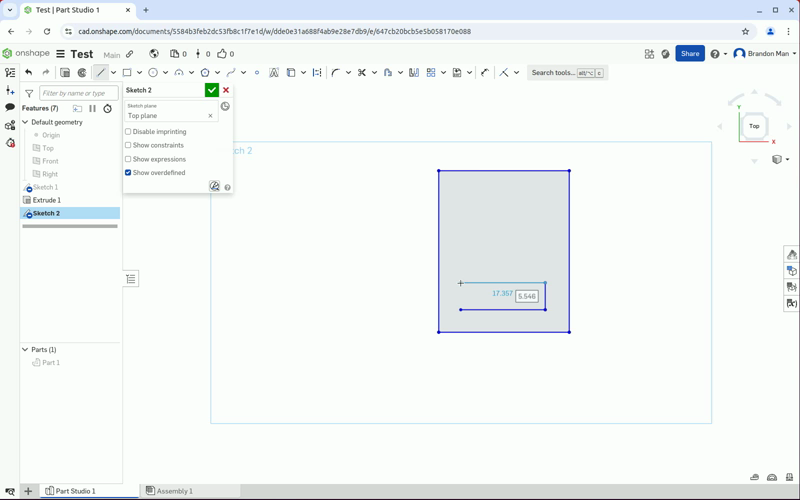
click(460, 282)
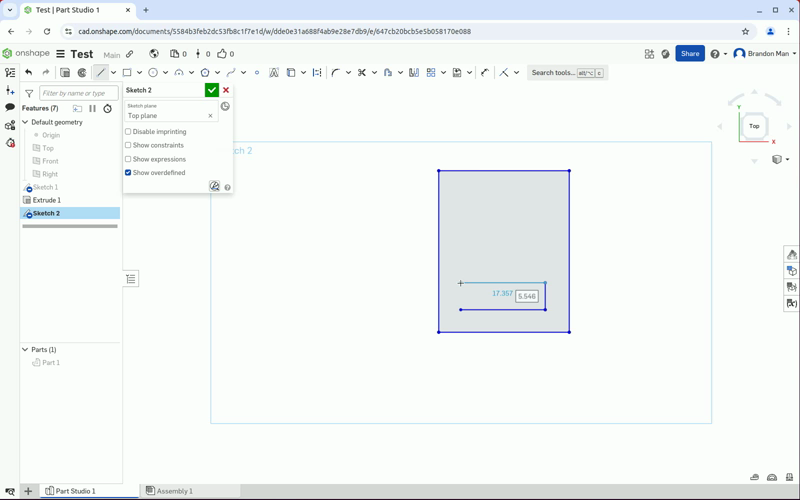
key_up(shift)
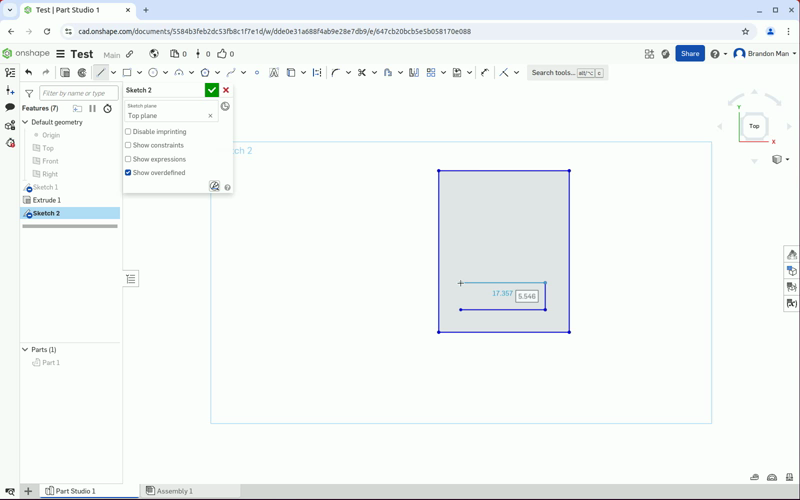
mouse_move(490, 282)
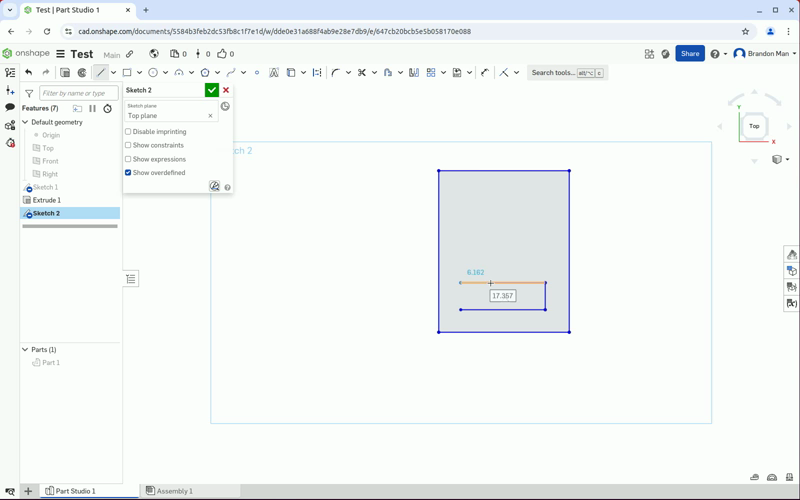
key_down(shift)
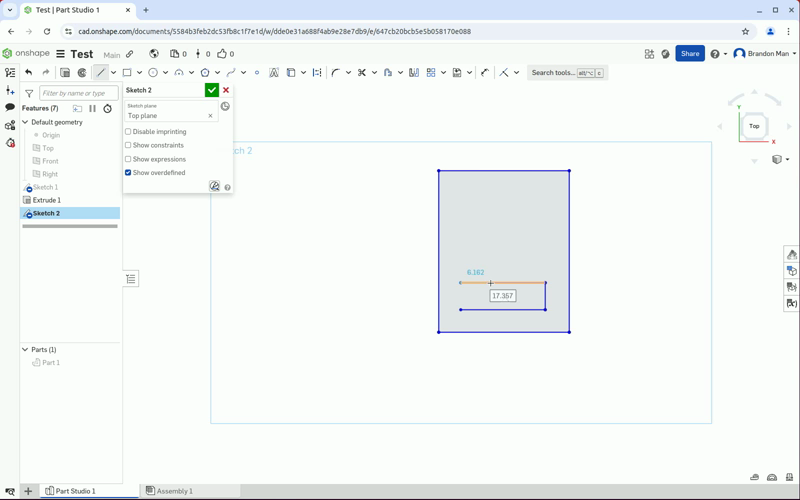
mouse_move(460, 309)
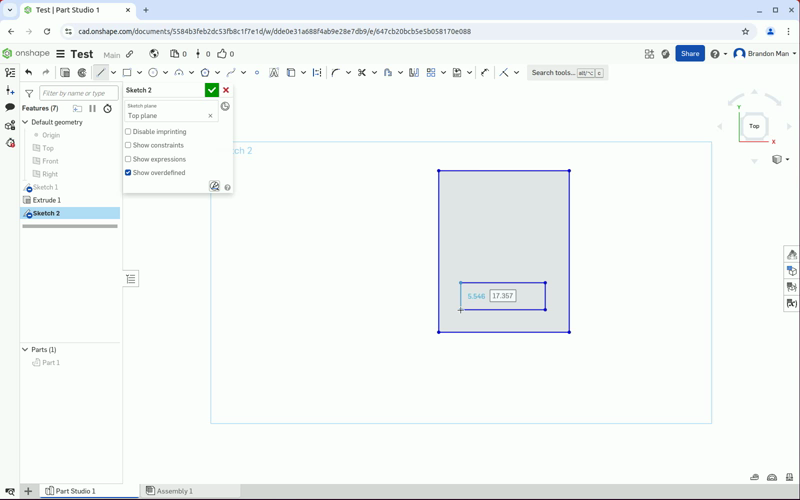
key_up(shift)
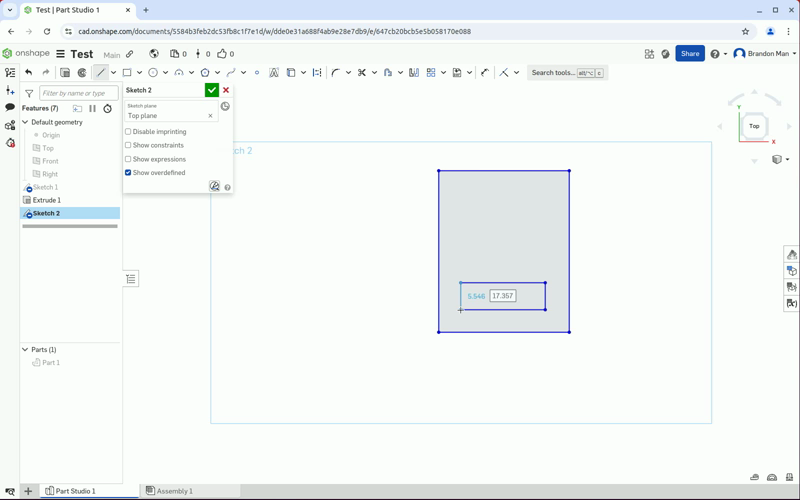
click(460, 309)
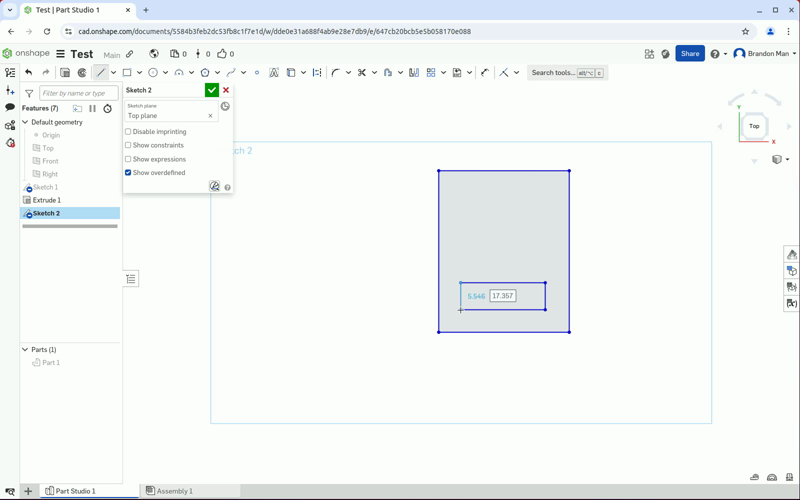
key(esc)
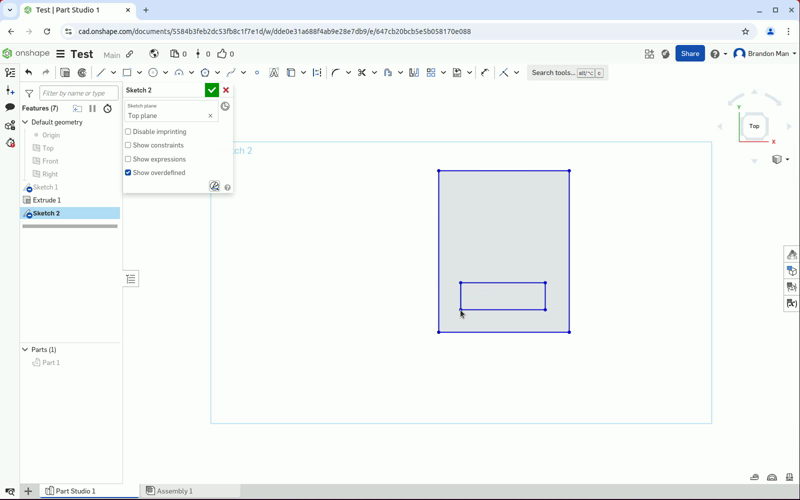
mouse_move(523, 242)
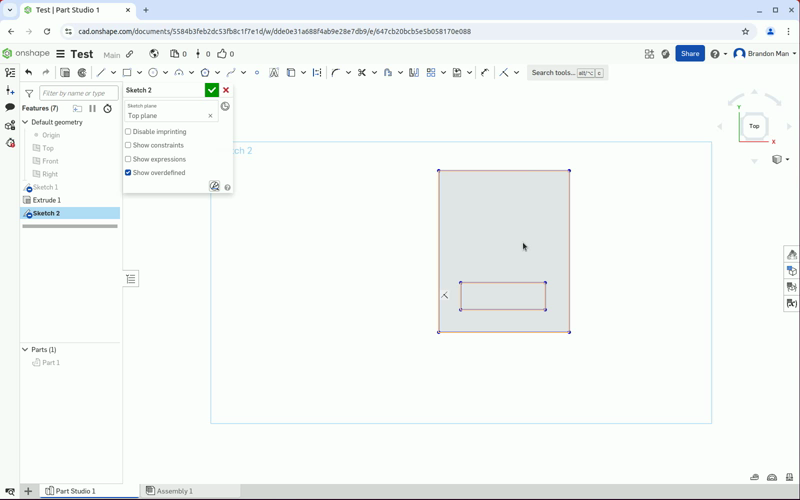
click(523, 242)
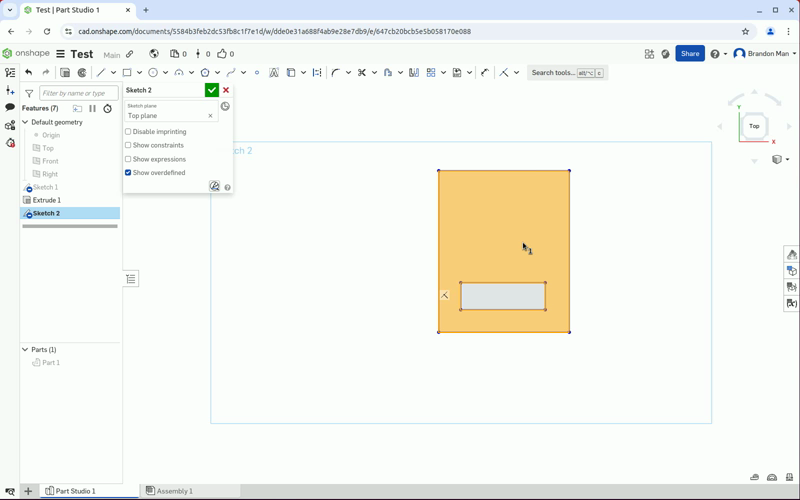
mouse_move(73, 352)
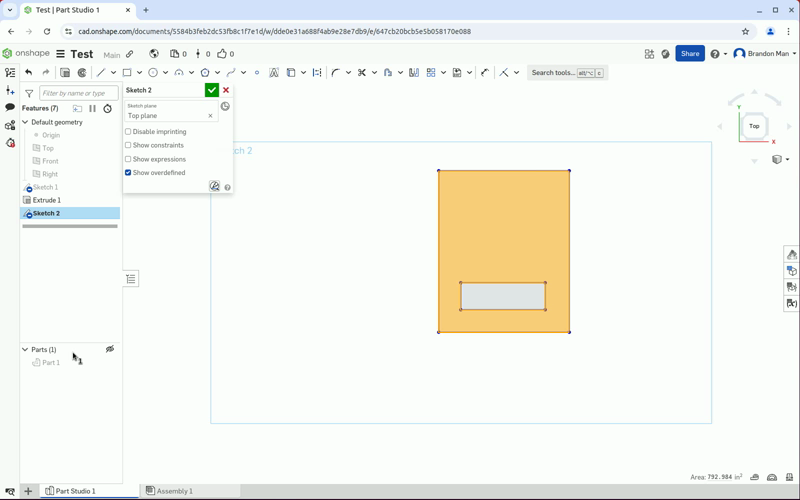
key(shift+y)
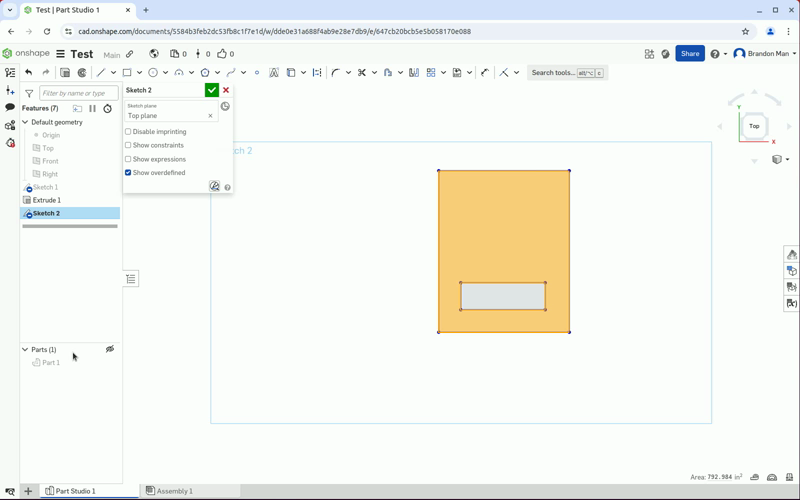
key(shift+e)
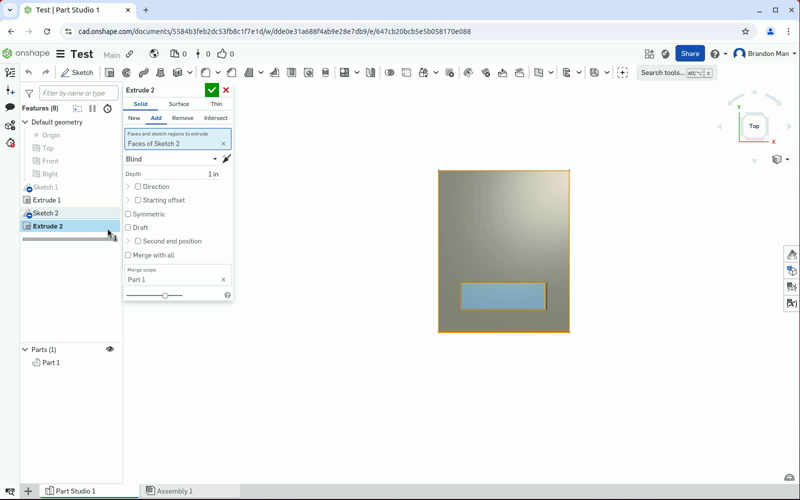
mouse_move(143, 106)
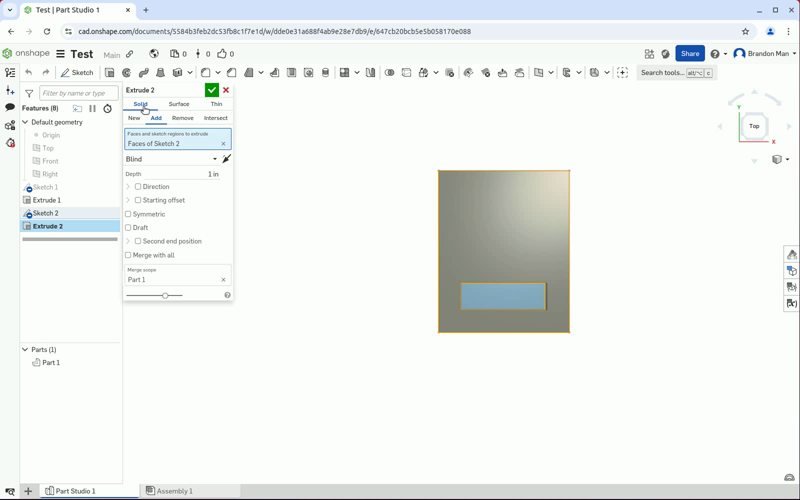
click(143, 106)
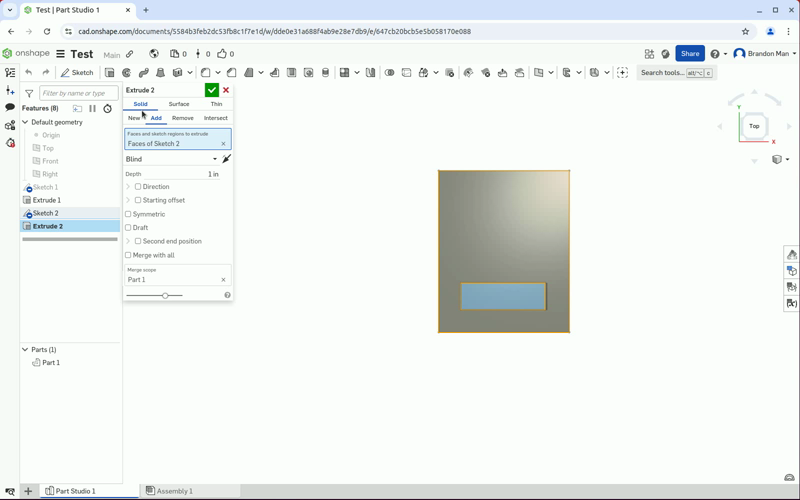
mouse_move(137, 120)
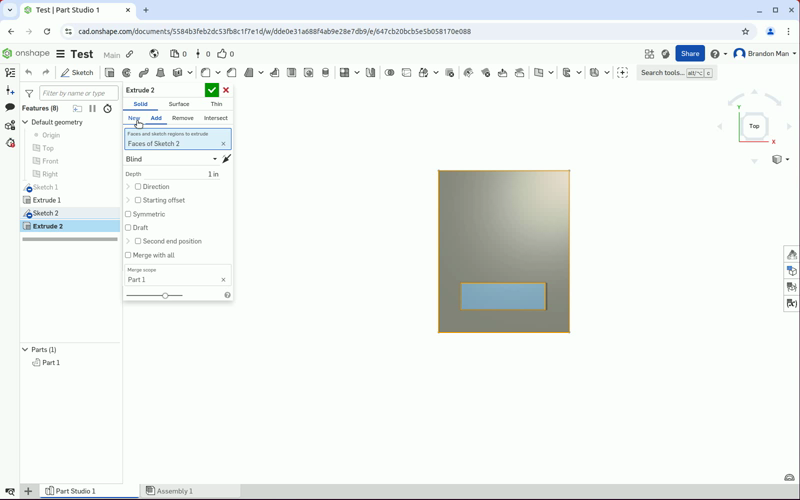
click(137, 120)
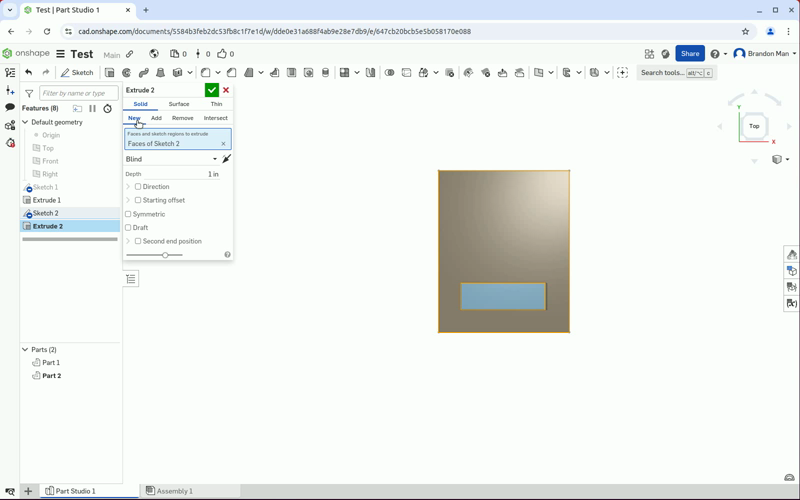
key(tab, 4)
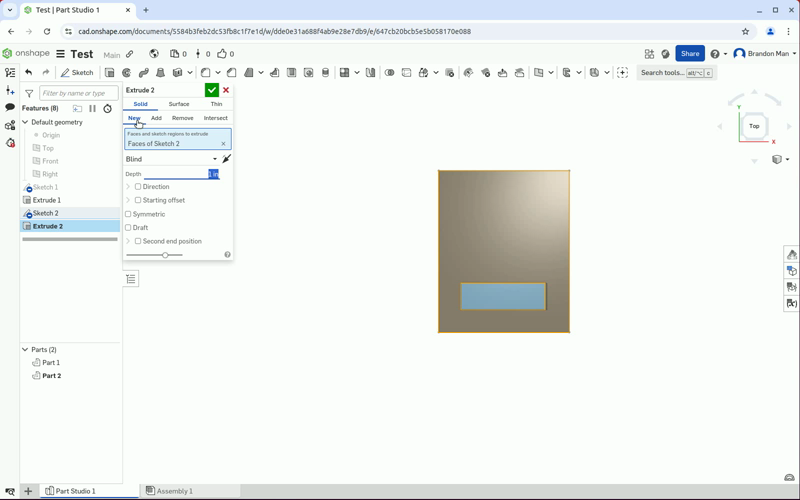
text(-2.407)
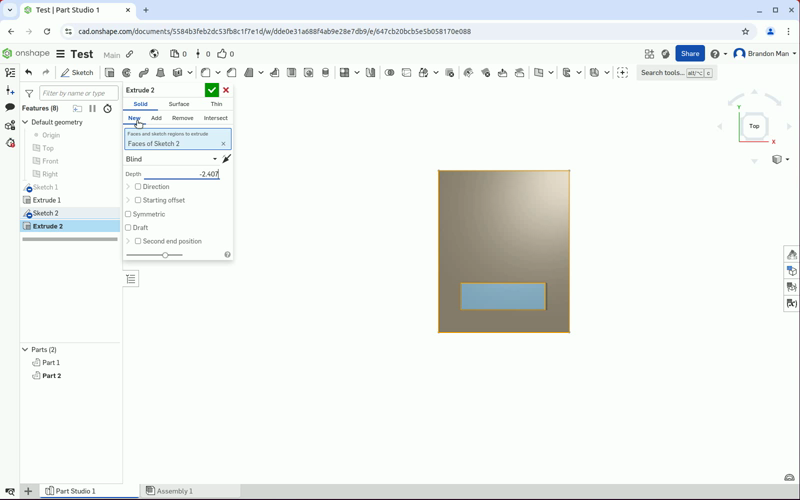
key(enter)
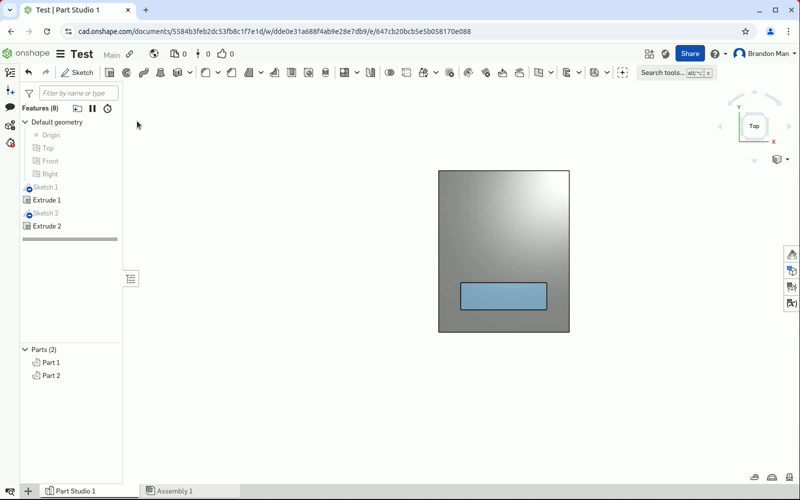
key(shift+h)
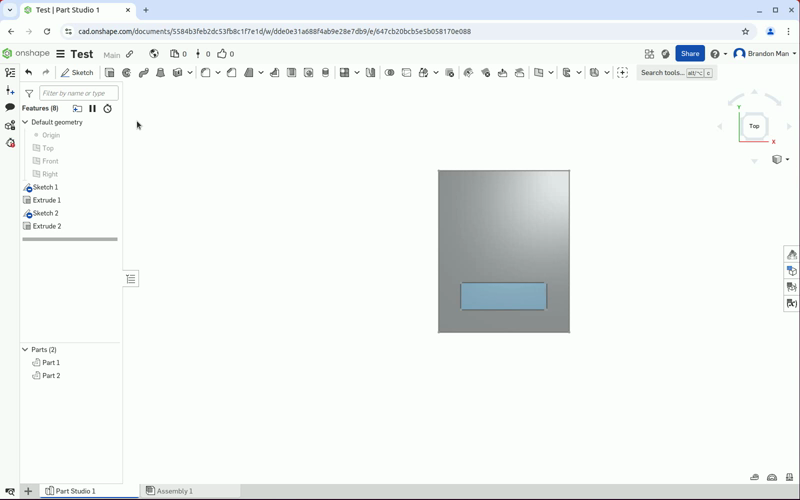
key(shift+h)
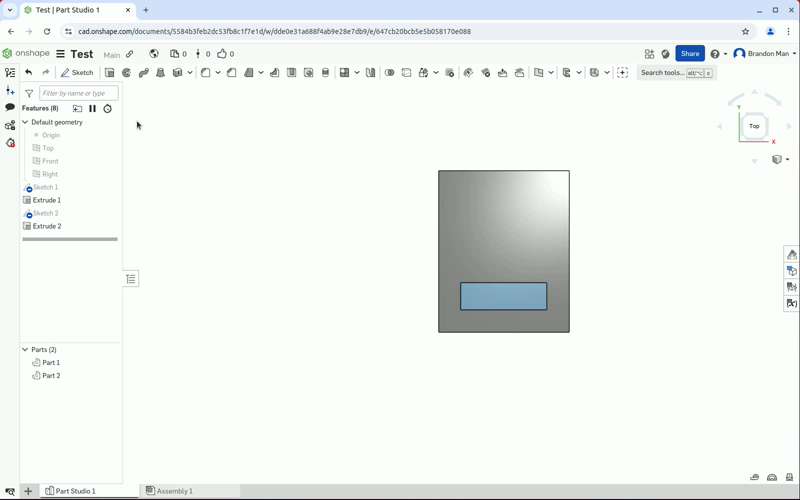
mouse_move(73, 189)
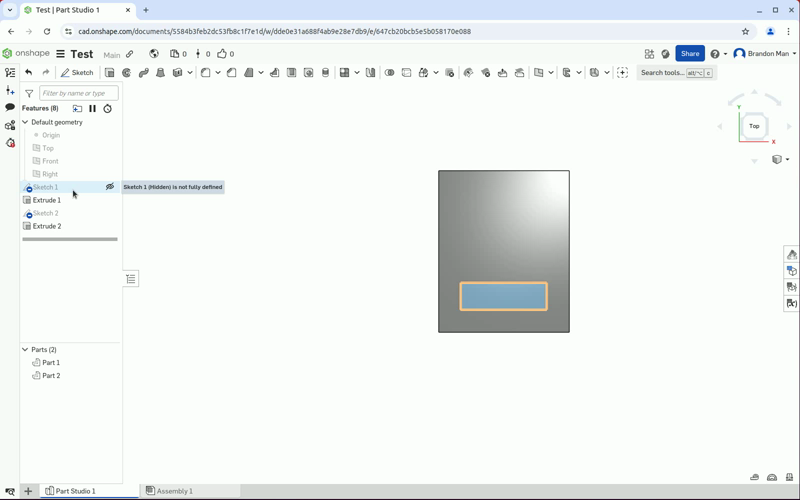
click(73, 189)
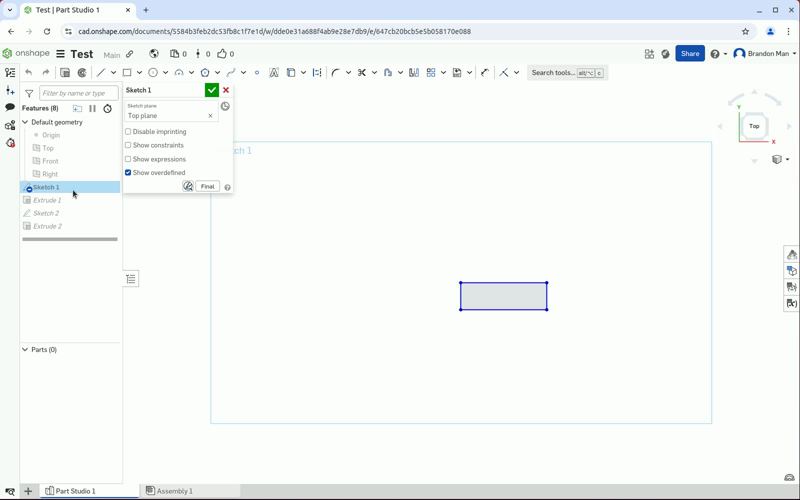
mouse_move(229, 92)
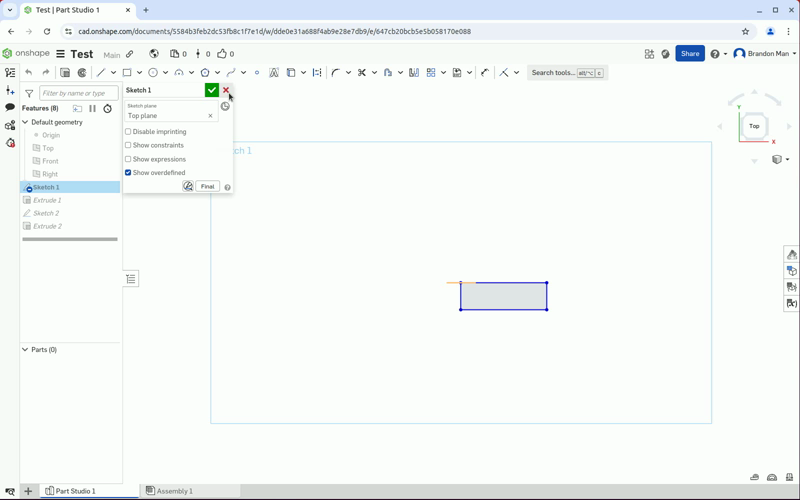
click(229, 92)
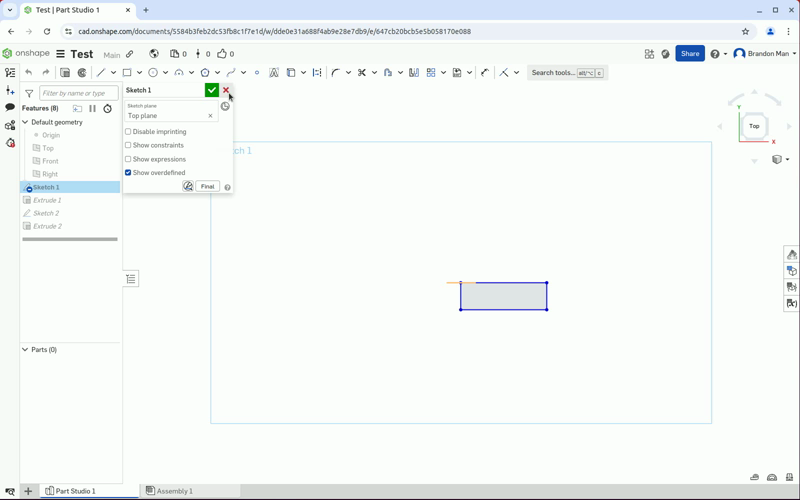
key(shift+s)
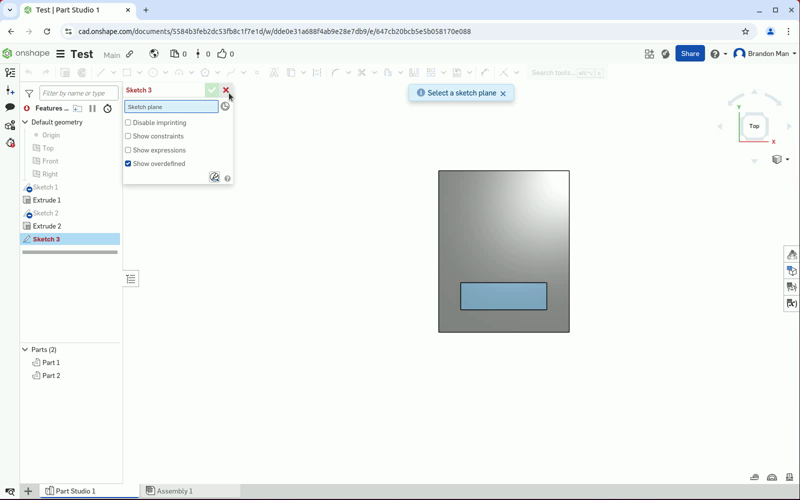
mouse_move(73, 150)
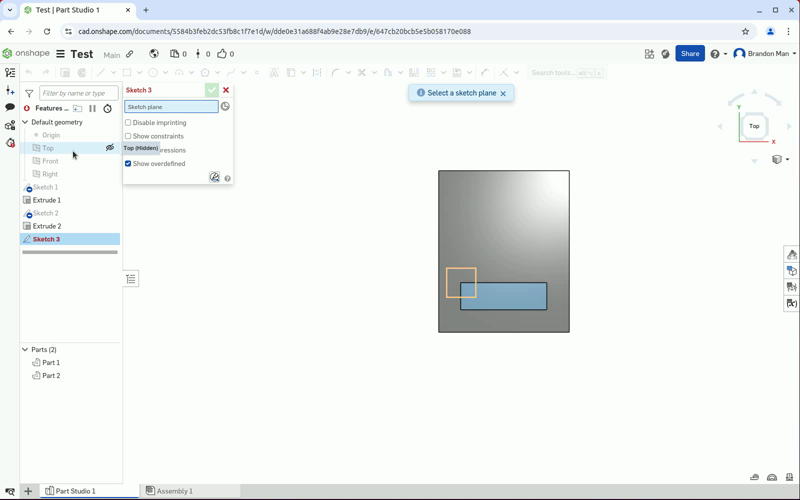
click(73, 150)
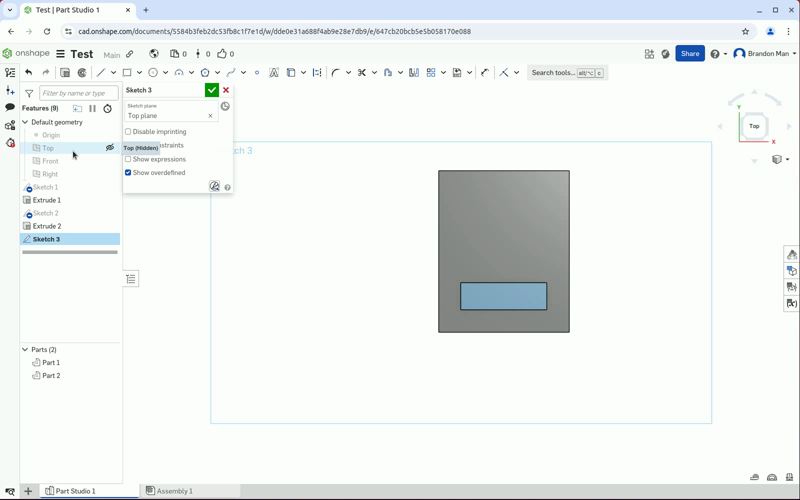
mouse_move(73, 352)
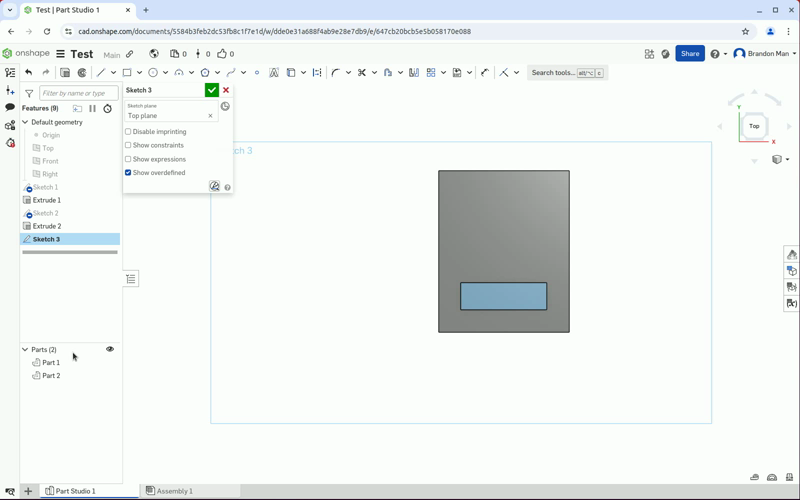
key(y)
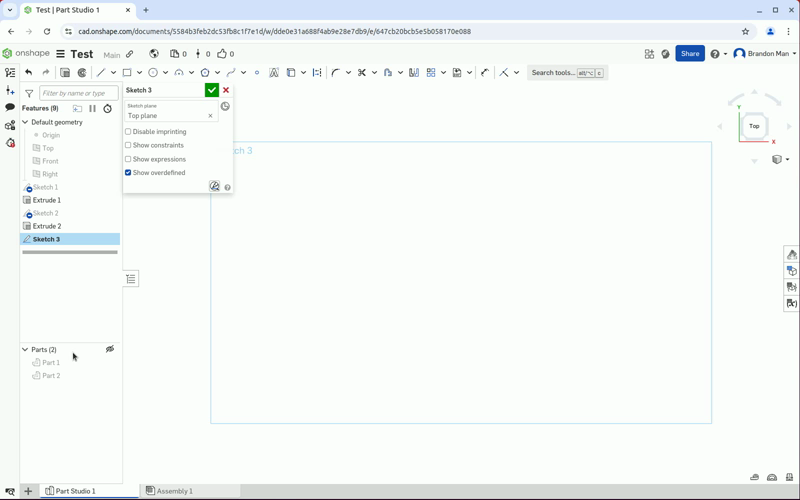
key(l)
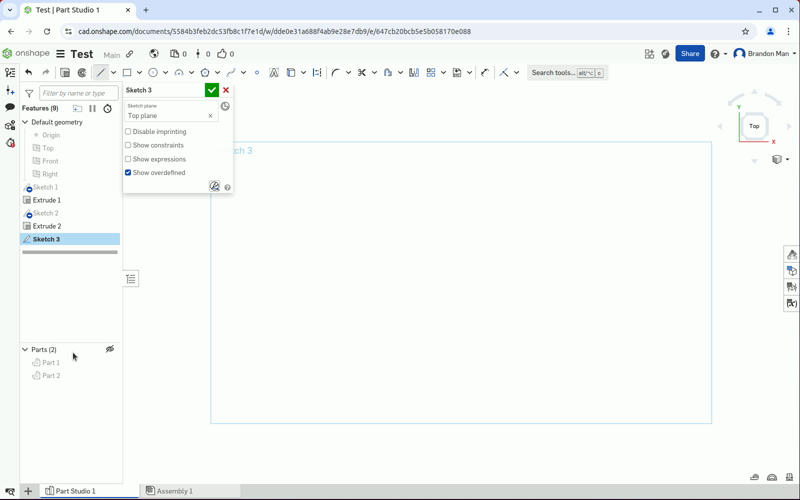
key_down(shift)
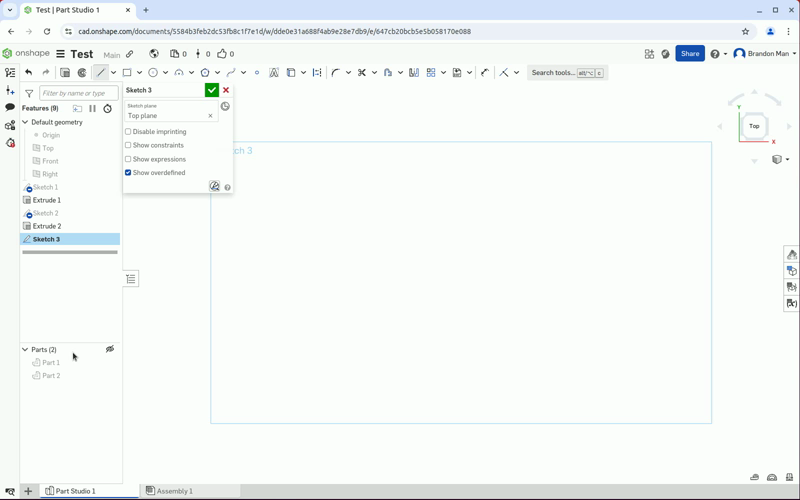
mouse_move(460, 309)
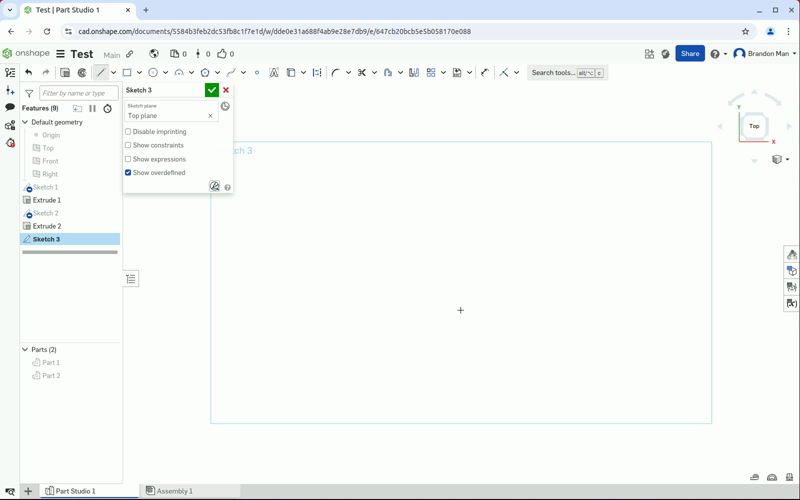
click(460, 309)
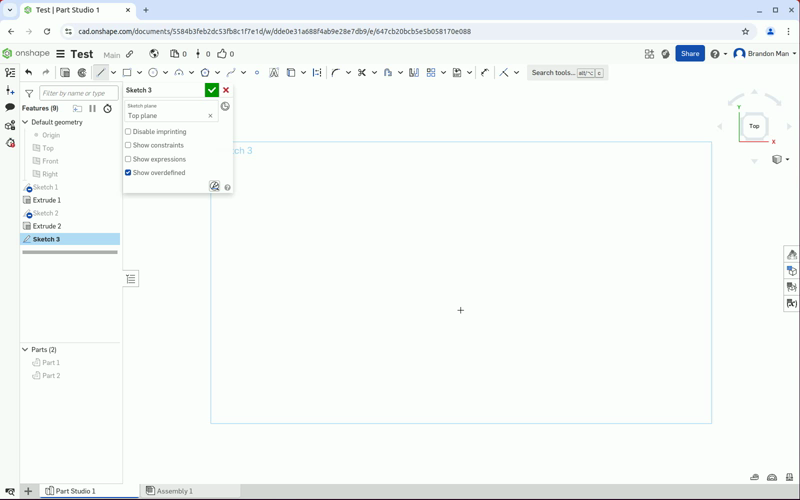
key_up(shift)
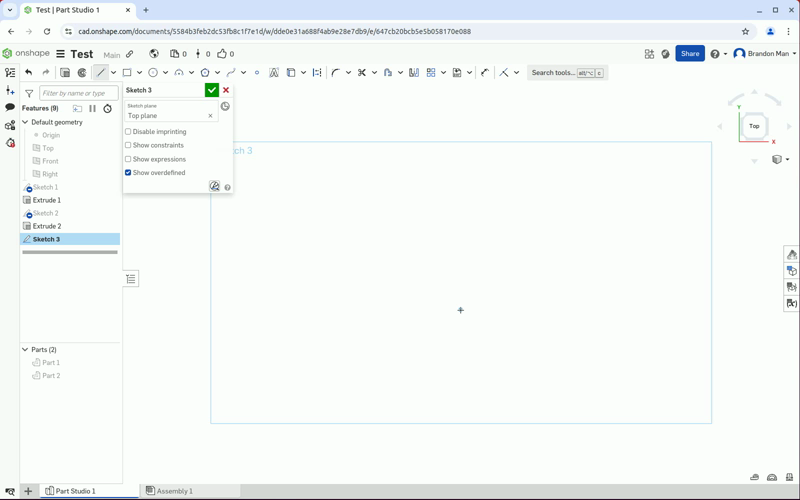
key_down(shift)
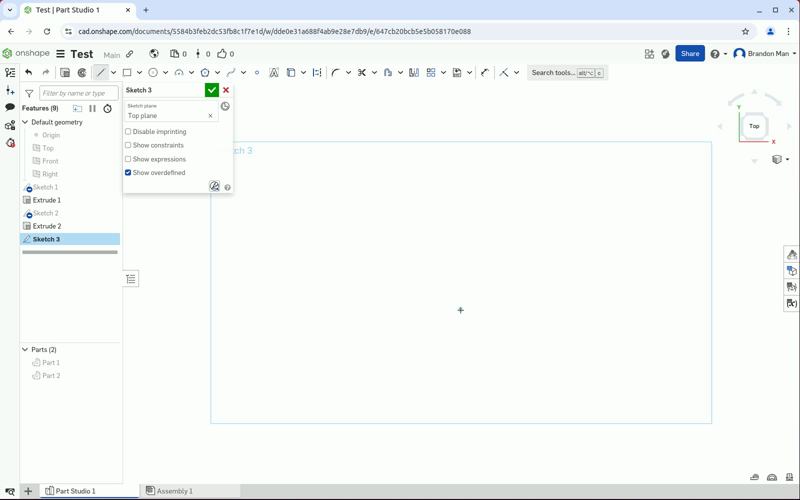
mouse_move(546, 309)
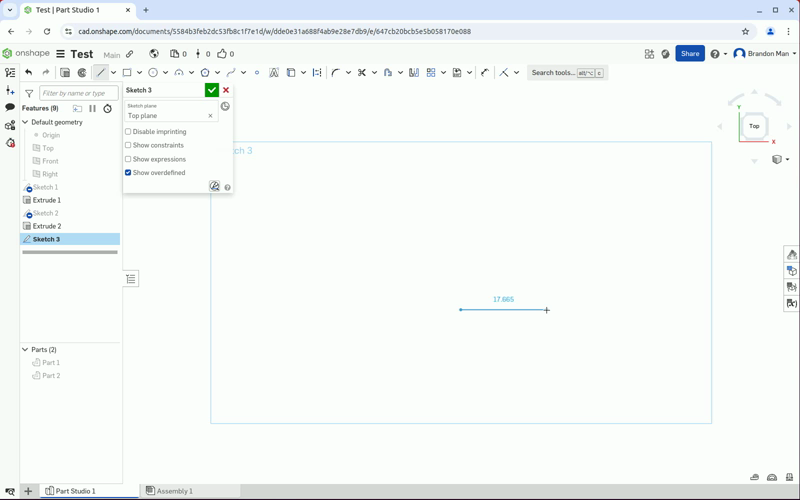
click(546, 309)
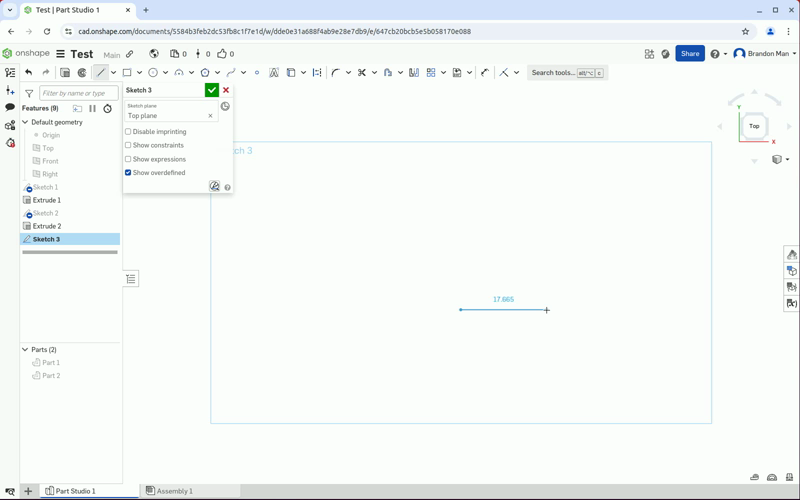
key_up(shift)
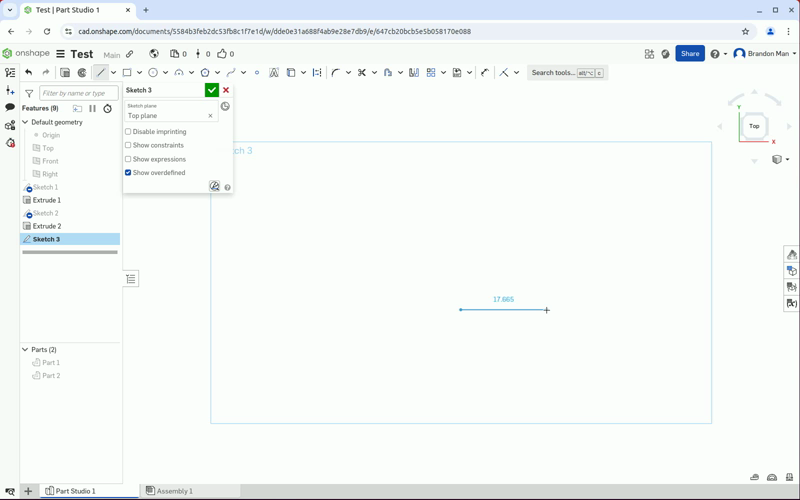
key_down(shift)
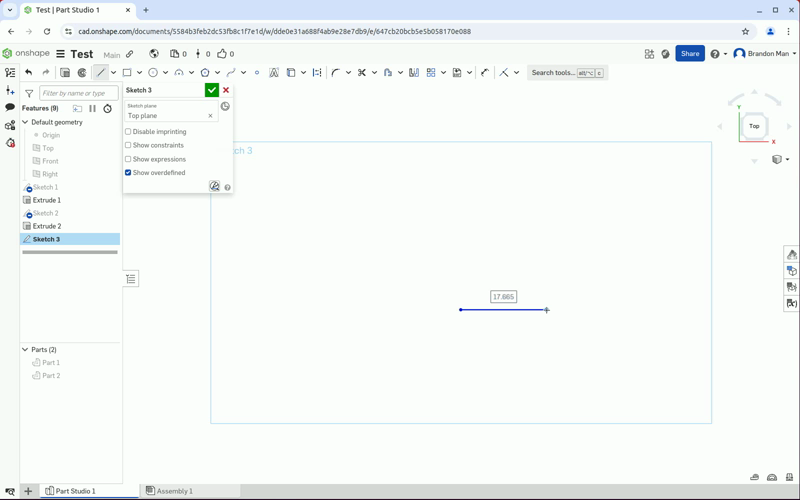
mouse_move(576, 309)
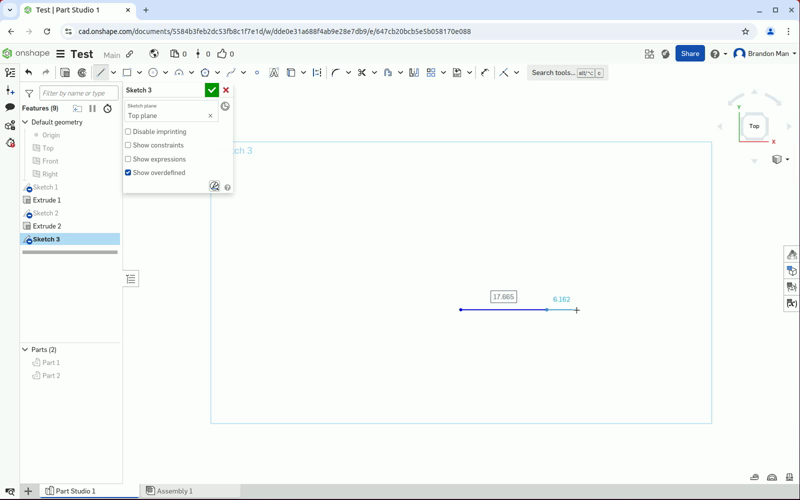
mouse_move(546, 282)
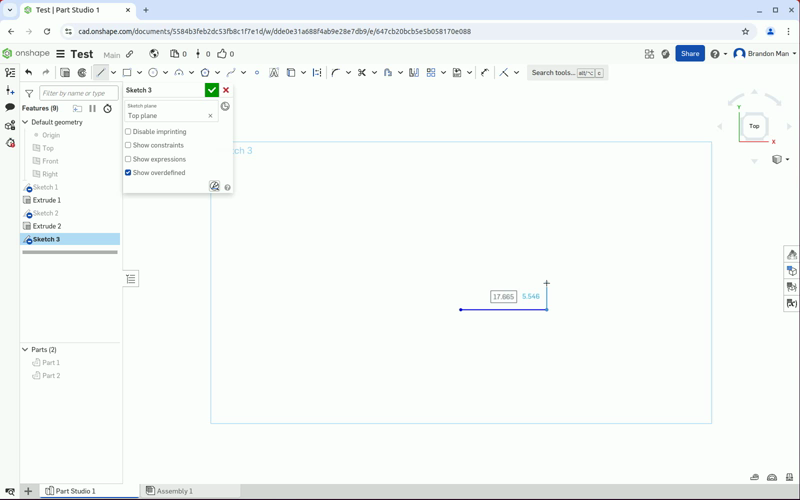
click(546, 282)
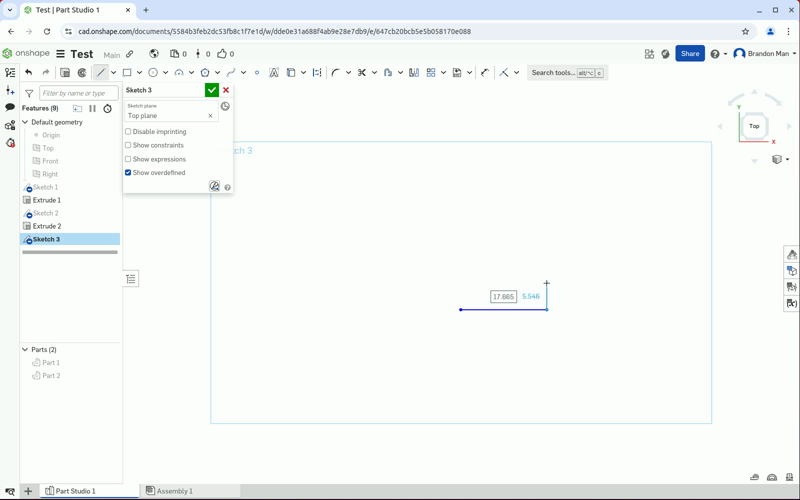
key_up(shift)
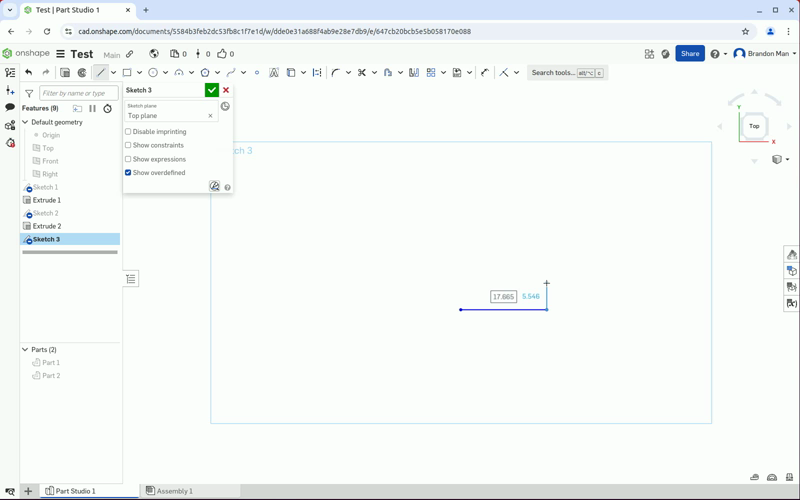
key_down(shift)
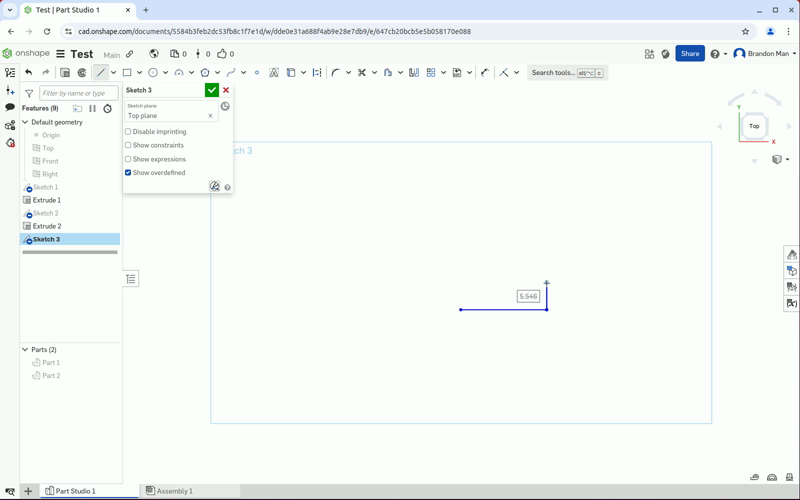
mouse_move(460, 282)
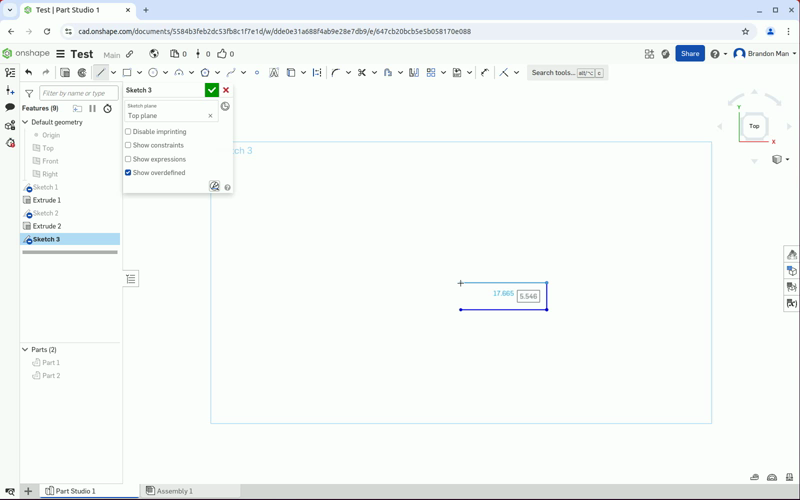
click(460, 282)
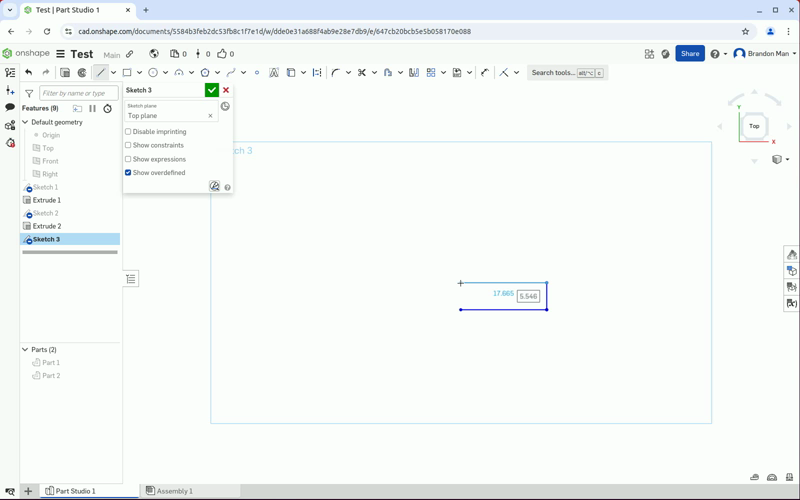
key_up(shift)
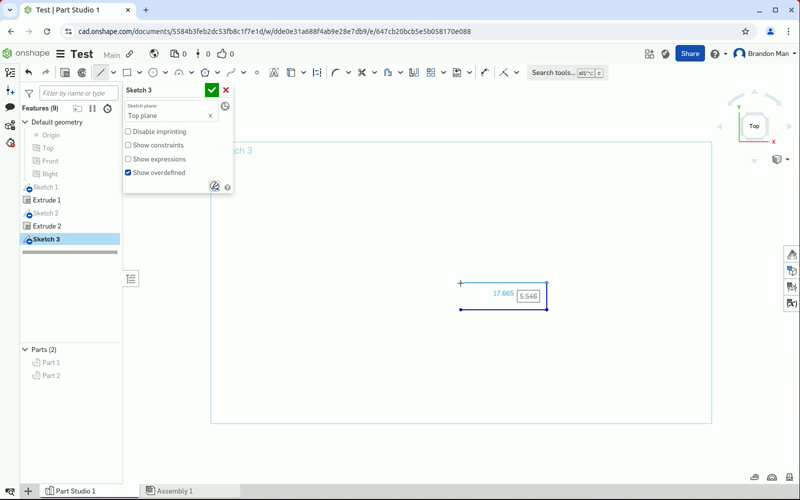
mouse_move(490, 282)
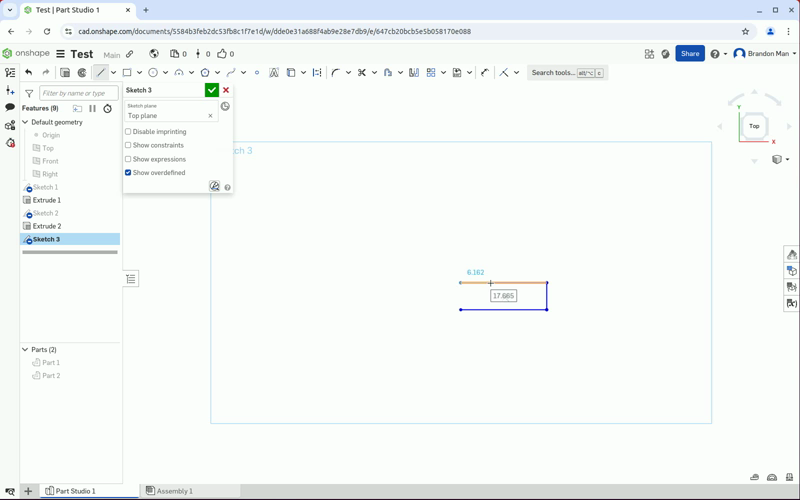
key_down(shift)
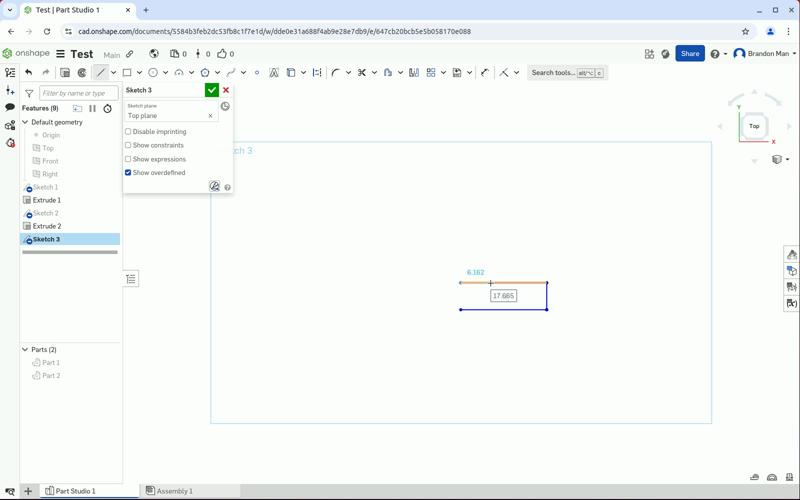
mouse_move(460, 309)
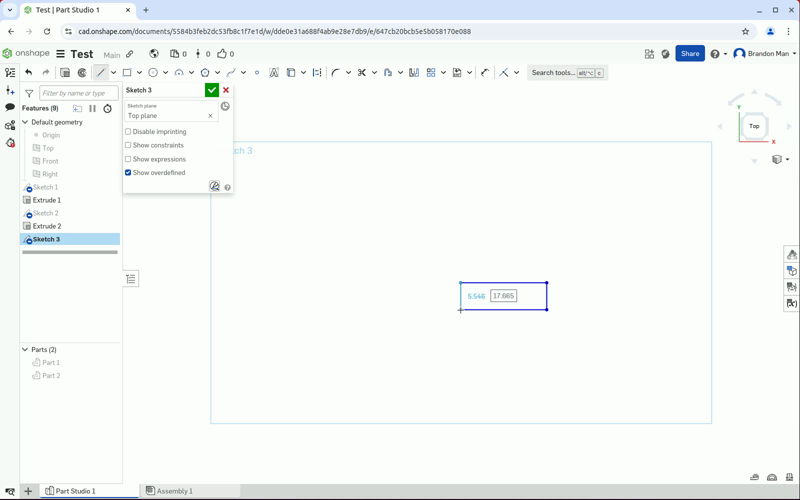
key_up(shift)
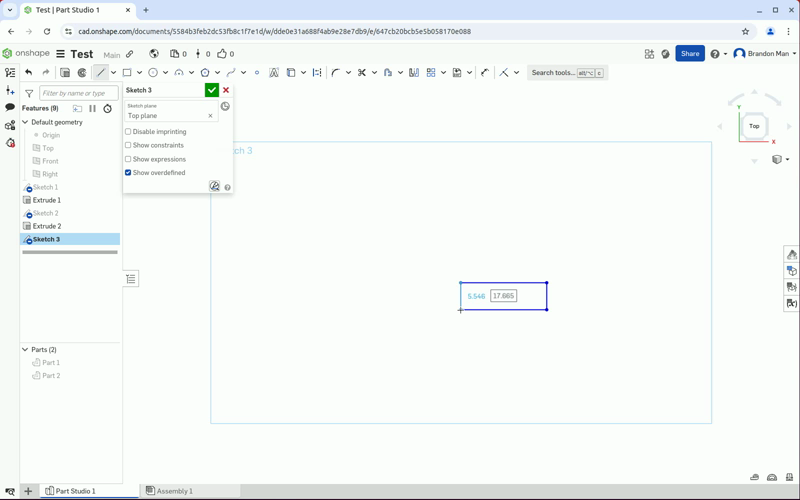
click(460, 309)
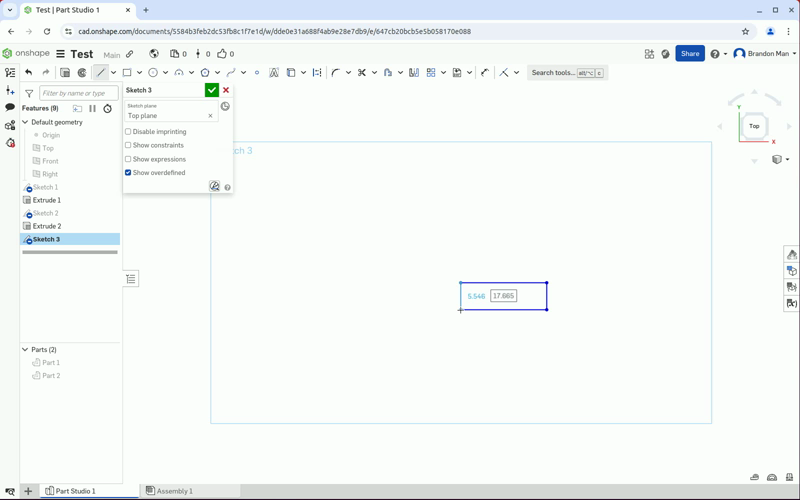
key(esc)
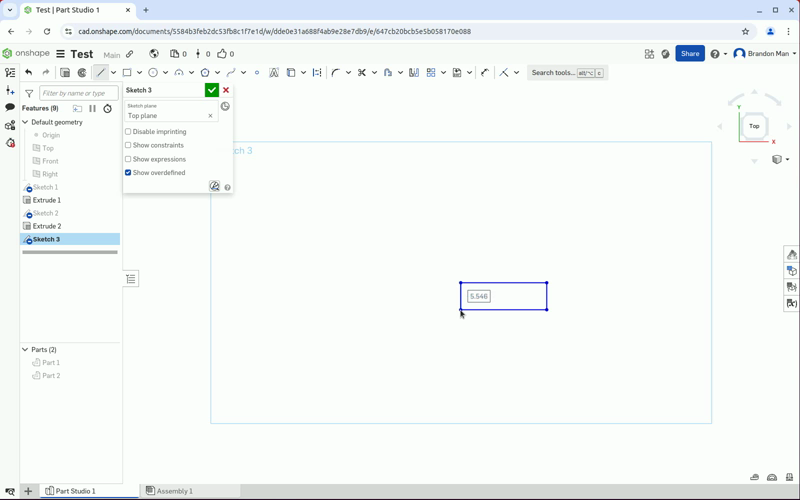
mouse_move(476, 306)
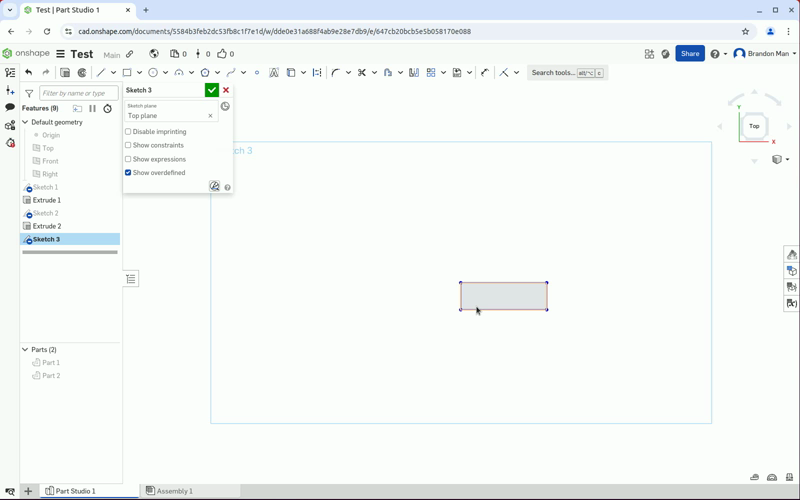
click(476, 306)
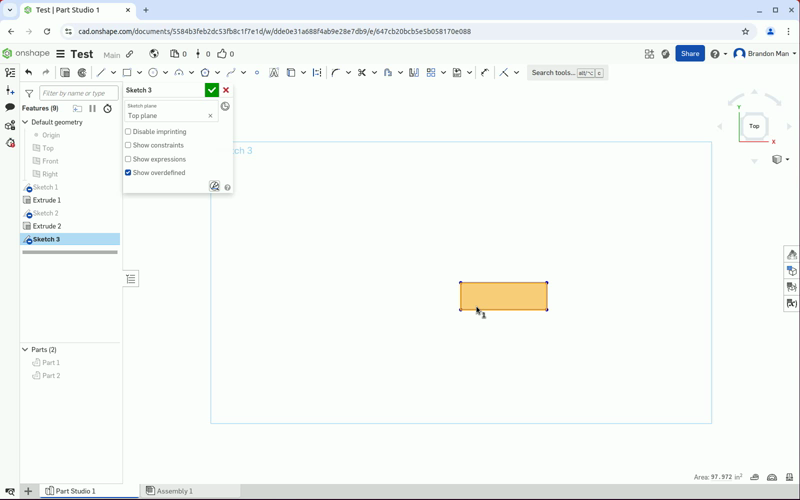
mouse_move(73, 352)
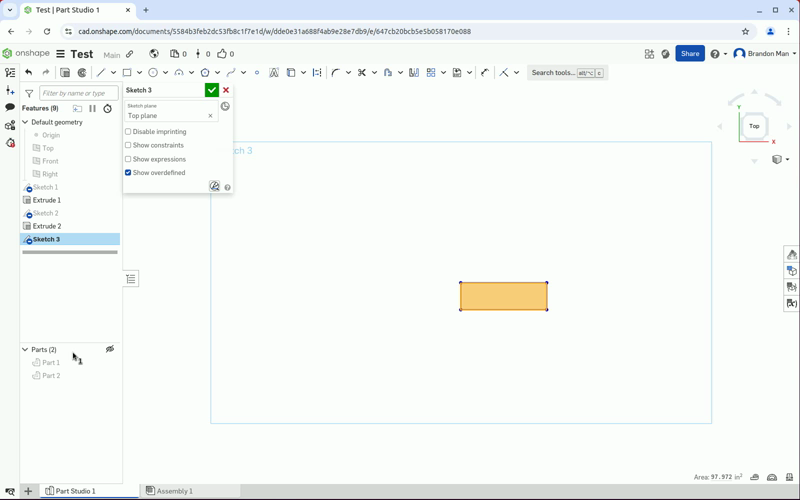
key(shift+y)
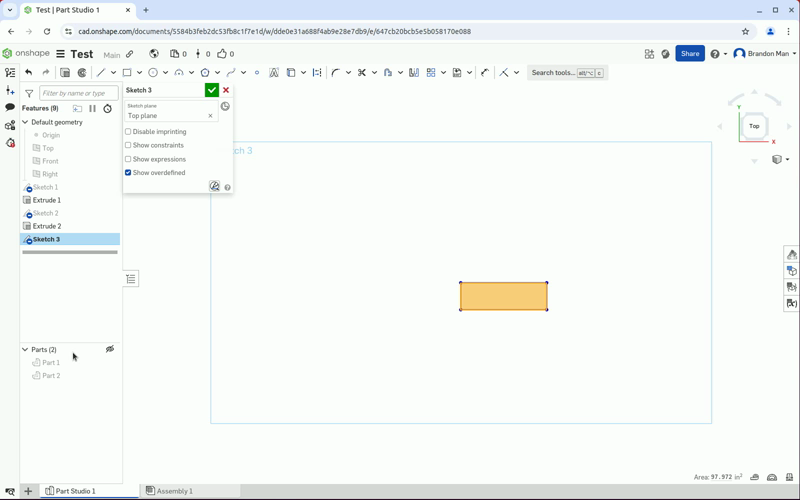
key(shift+e)
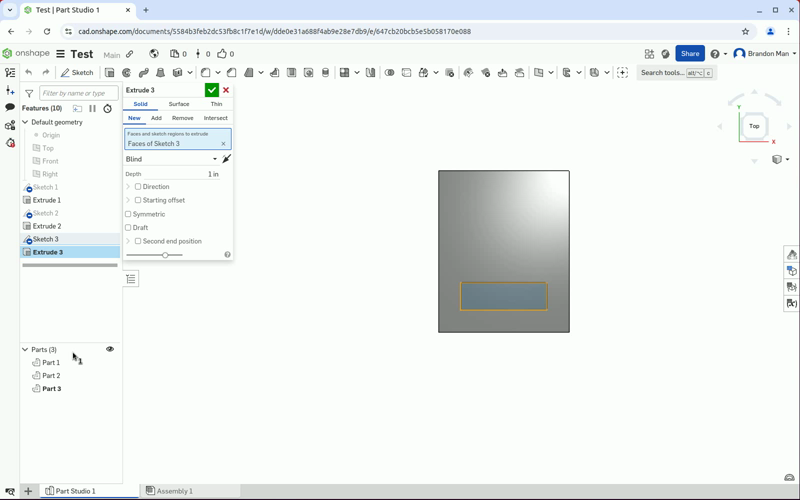
mouse_move(143, 106)
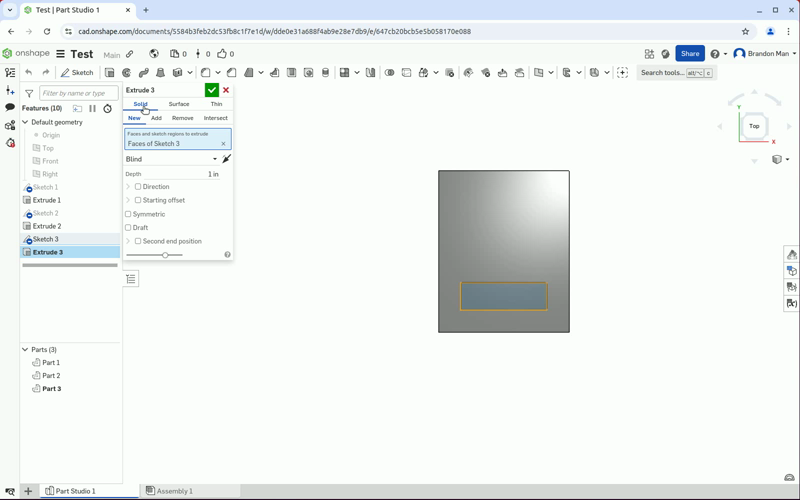
click(143, 106)
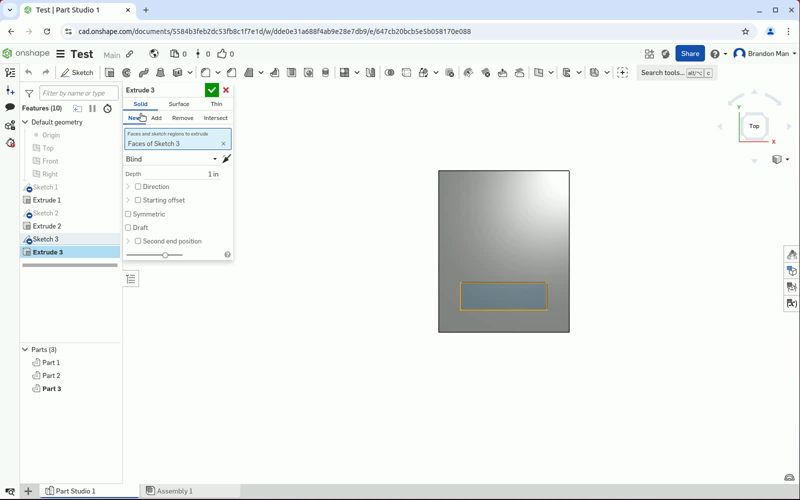
mouse_move(137, 120)
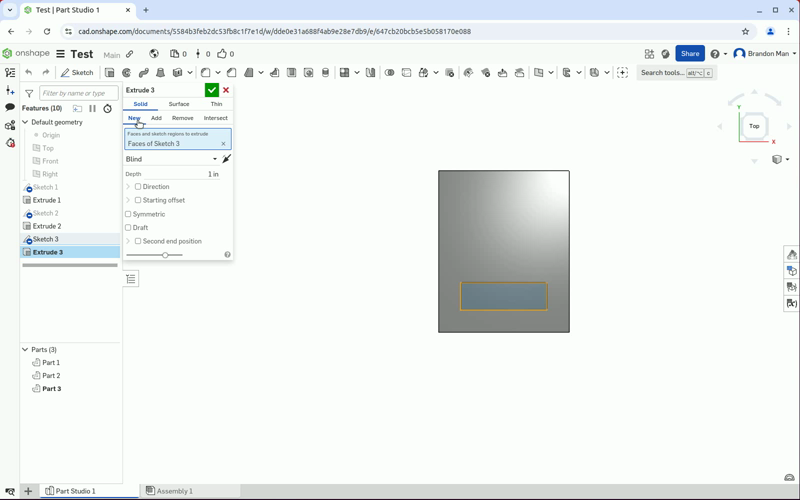
click(137, 120)
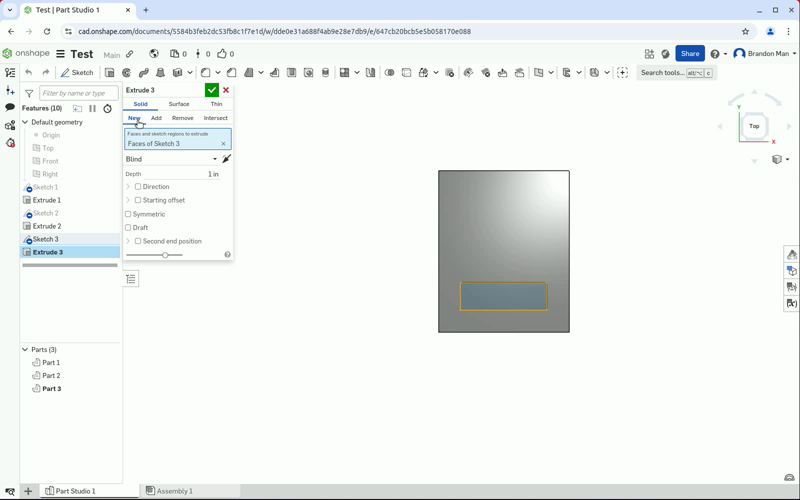
key(tab, 4)
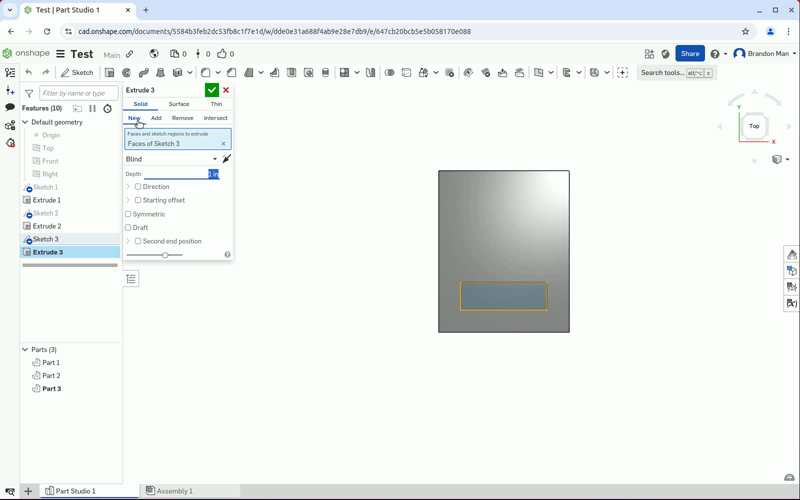
text(-2.407)
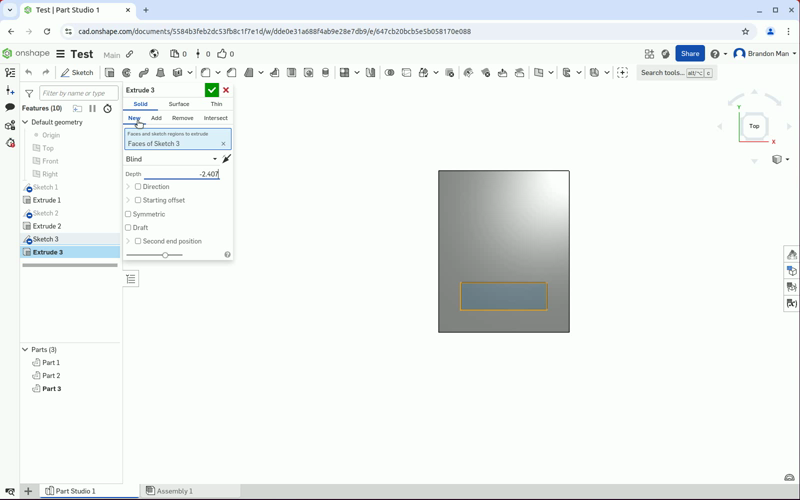
key(enter)
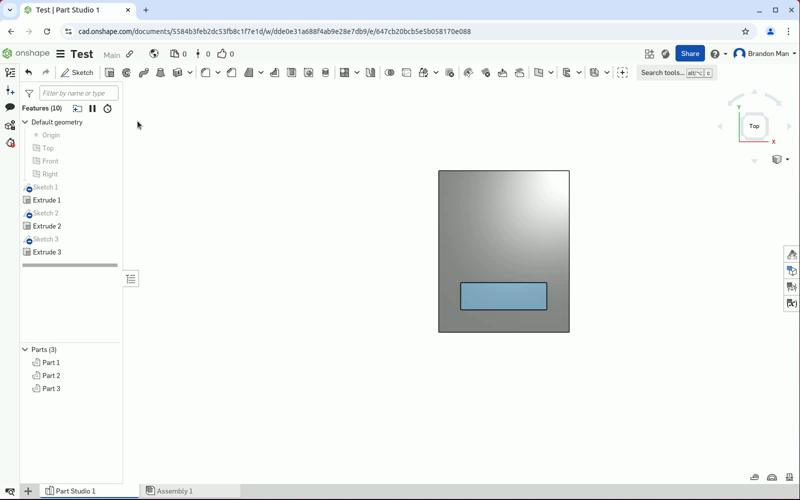
key(shift+h)
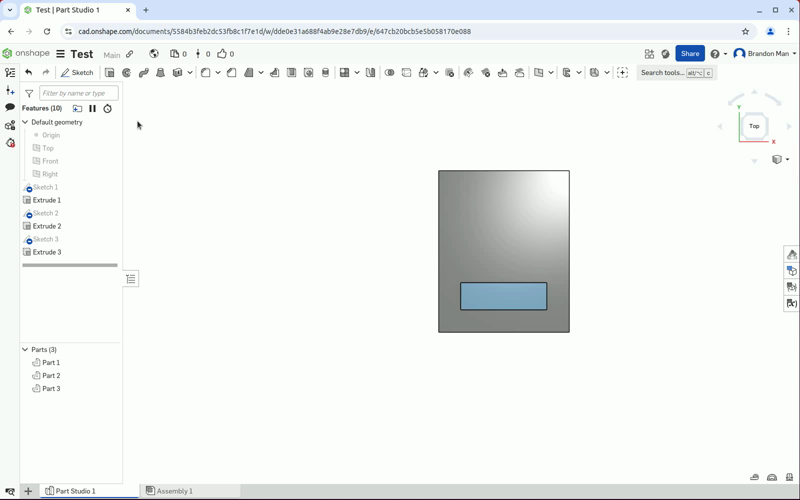
key(shift+h)
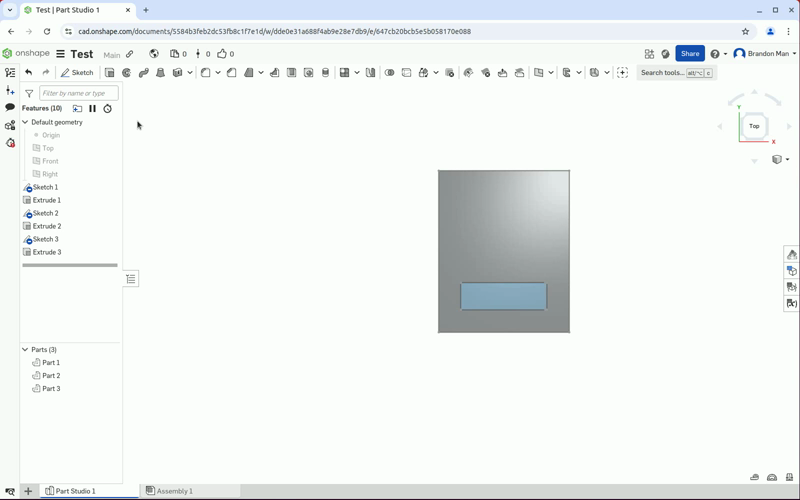
key(shift+7)
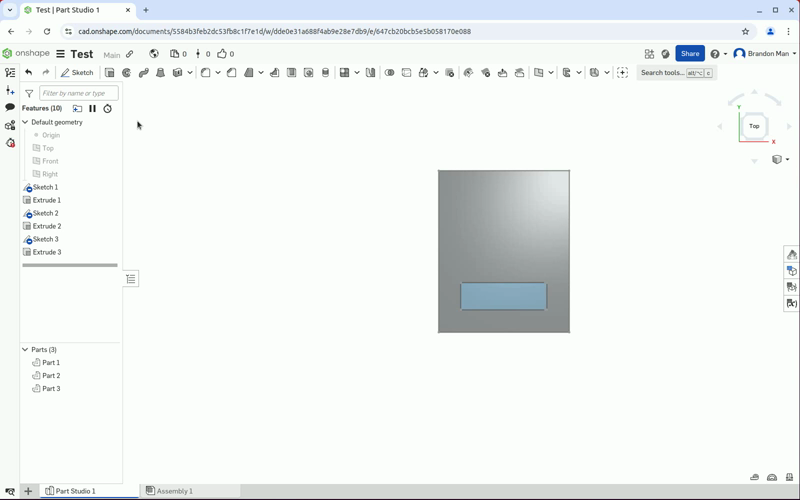
key(up, 3)
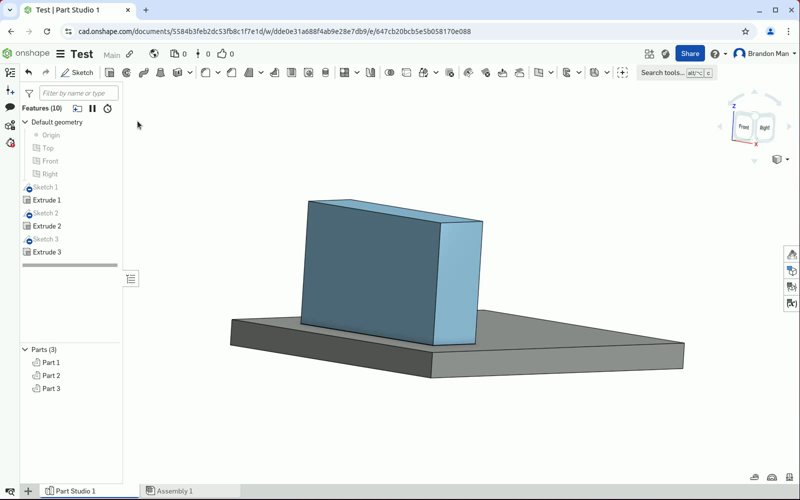
key(left, 3)
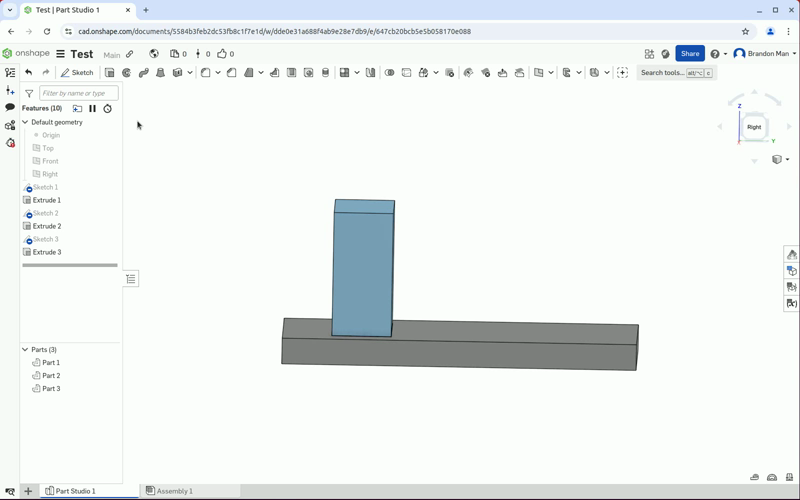
key(right, 3)
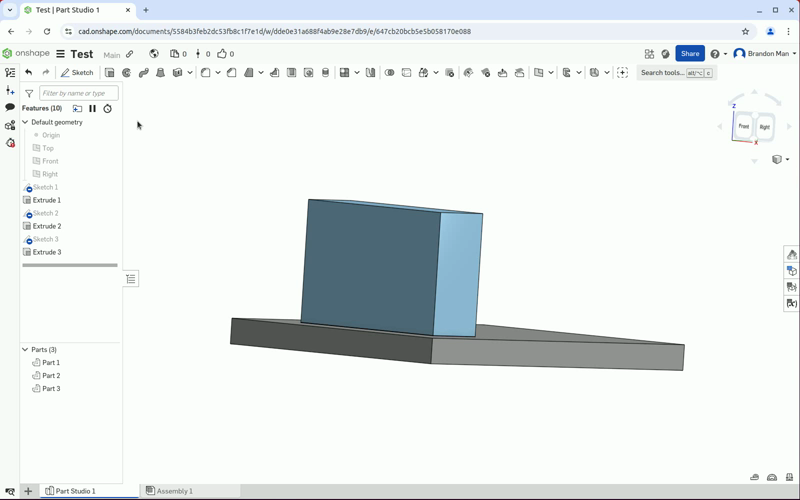
key(down, 3)
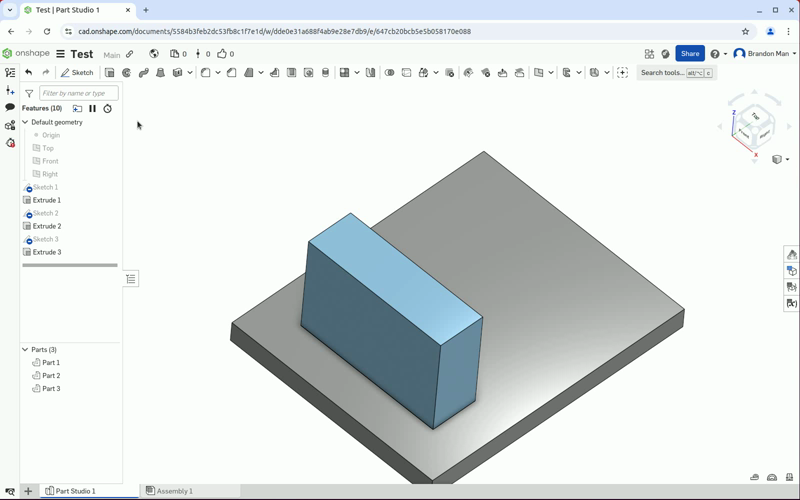
mouse_move(73, 189)
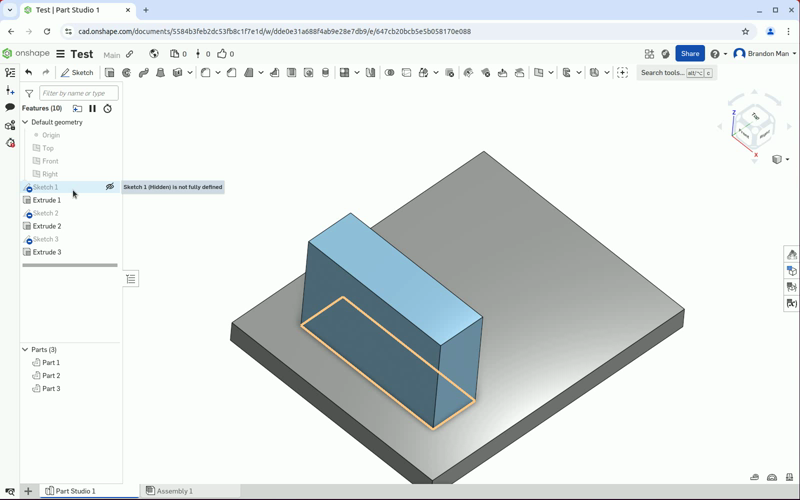
click(73, 189)